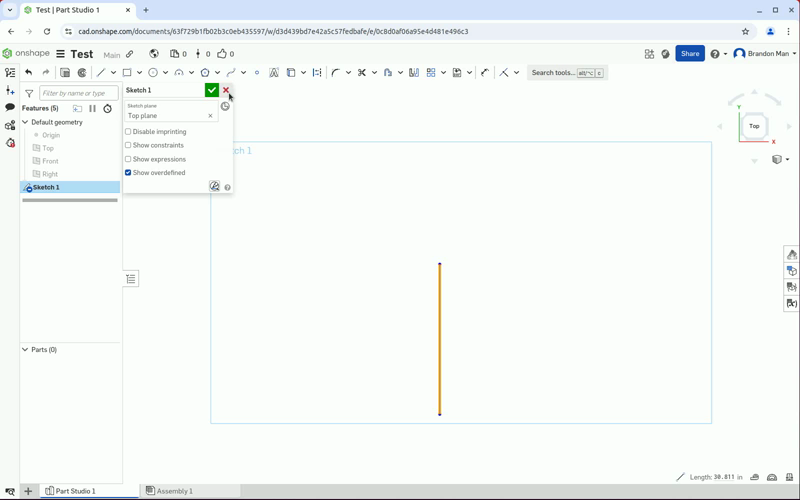
key(shift+h)
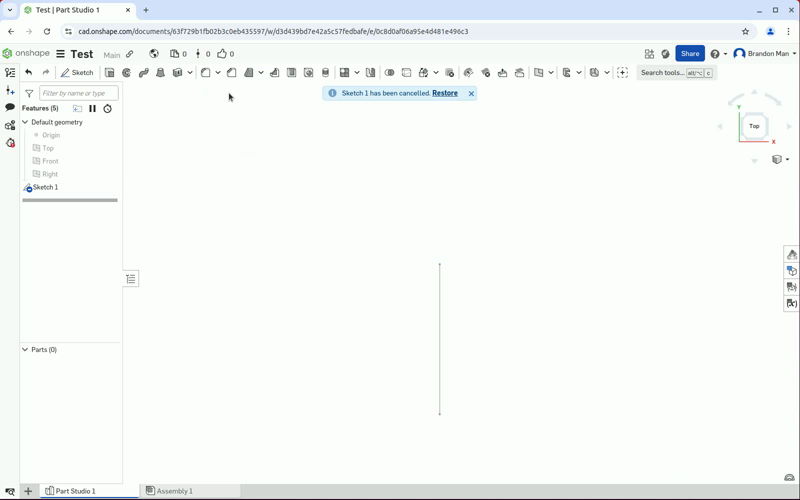
key(shift+s)
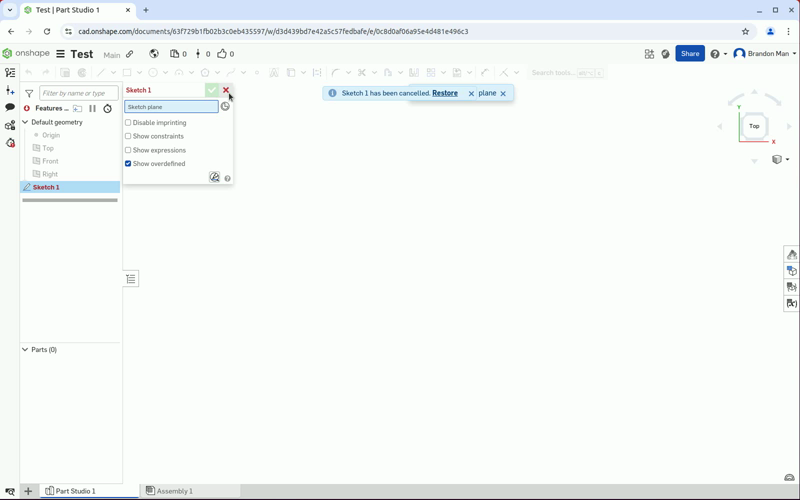
mouse_move(73, 150)
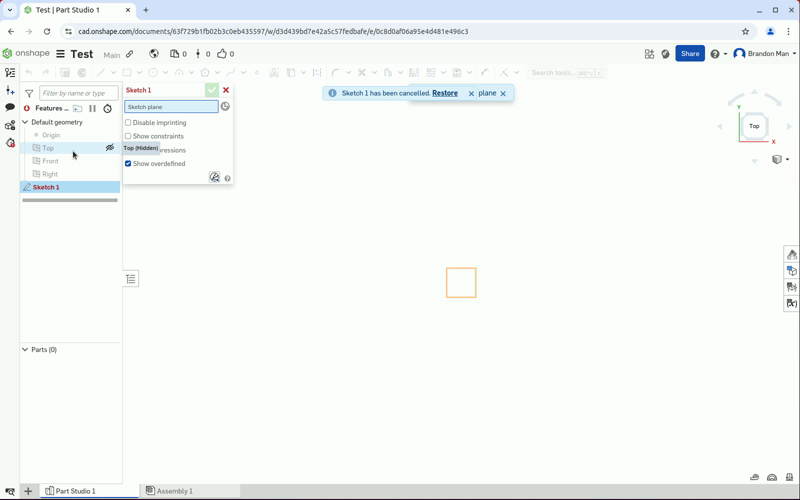
click(73, 150)
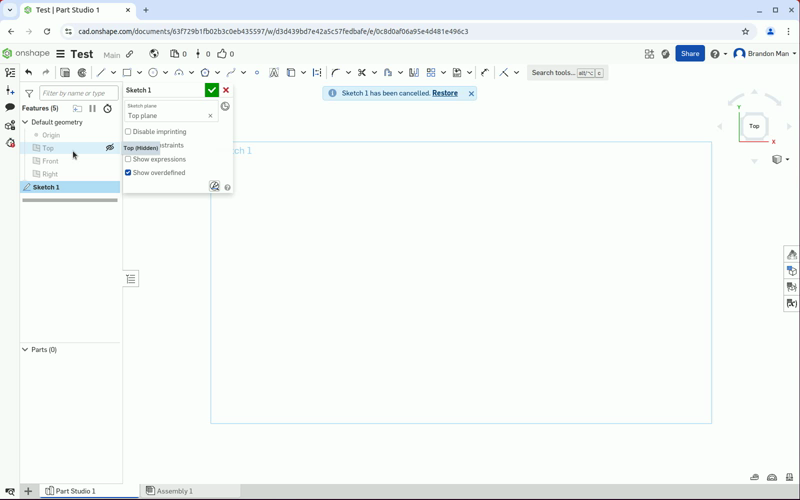
mouse_move(73, 352)
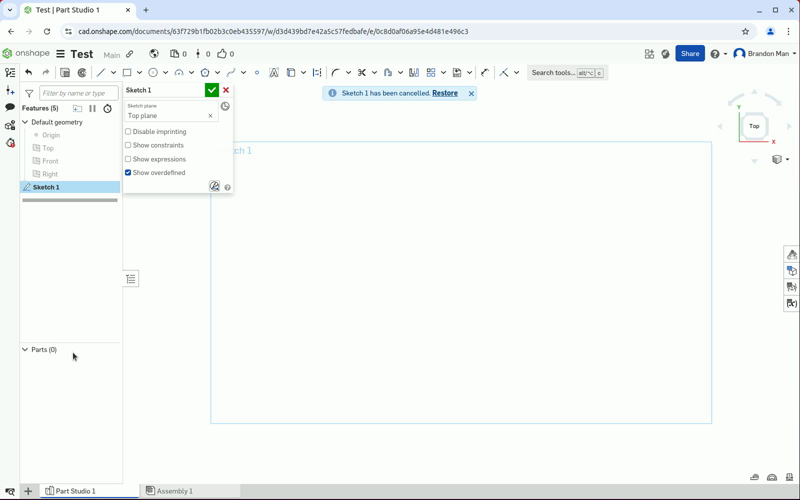
key(y)
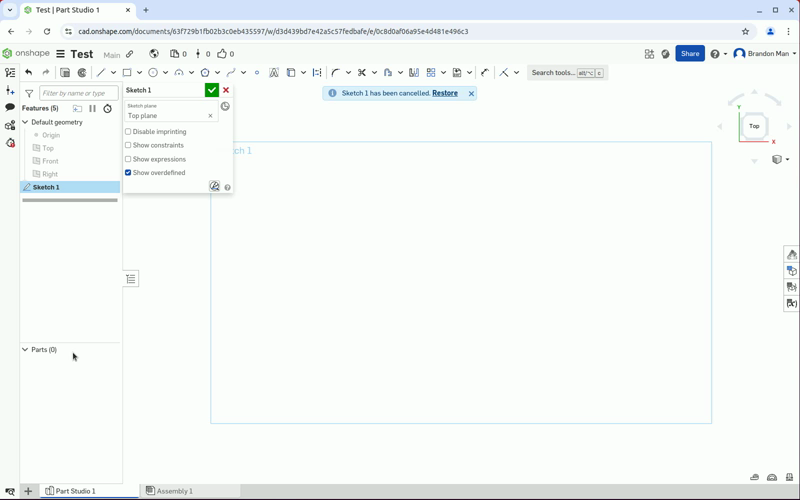
key(c)
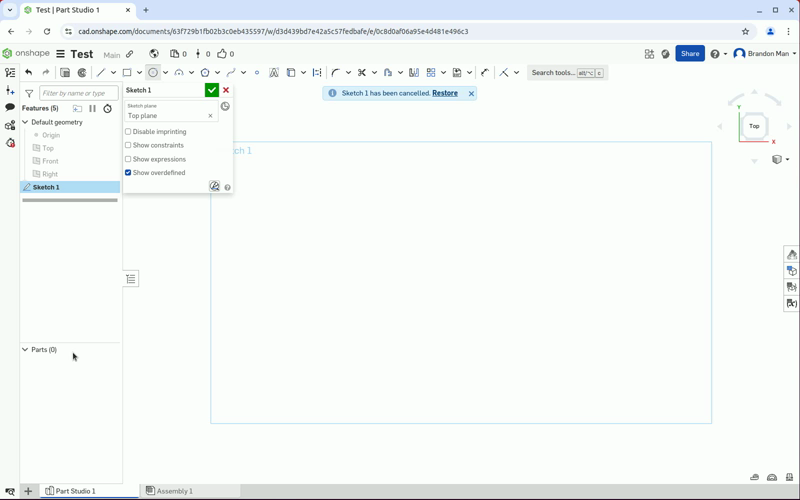
key_down(shift)
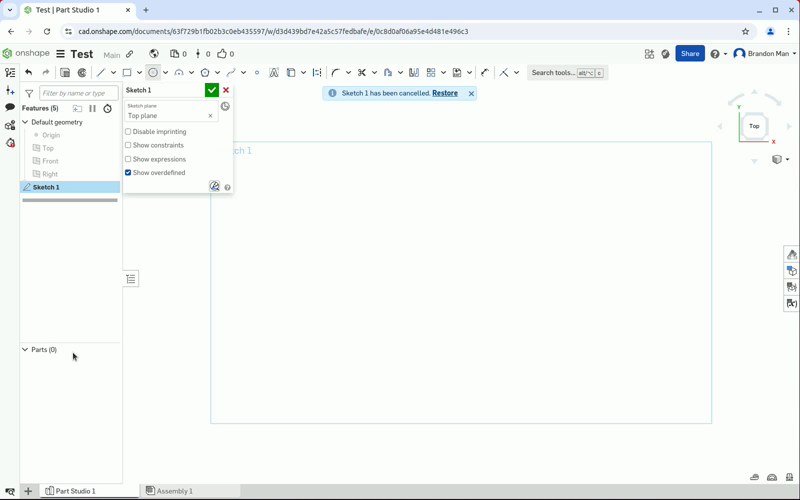
mouse_move(461, 282)
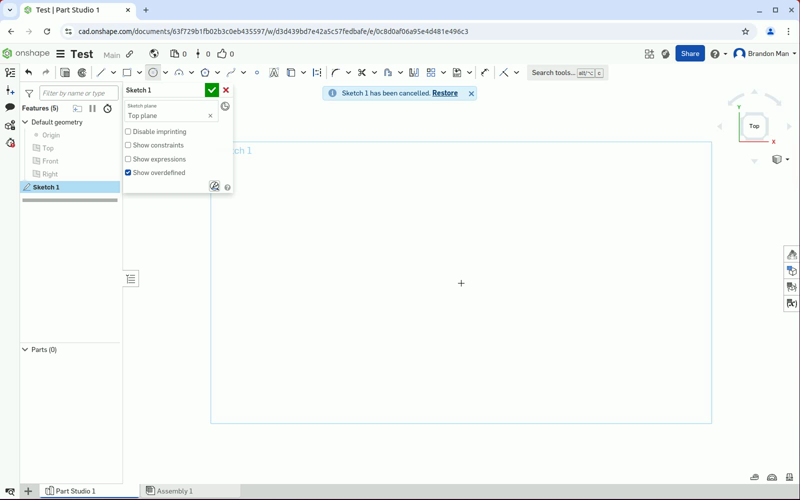
click(461, 282)
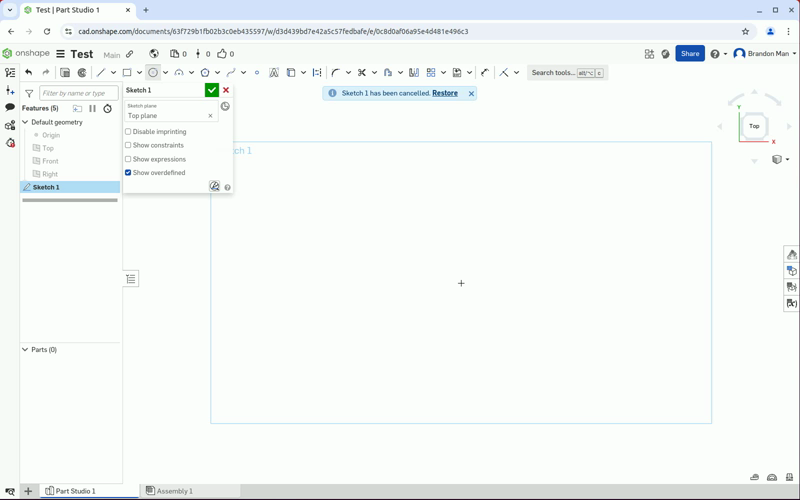
key_up(shift)
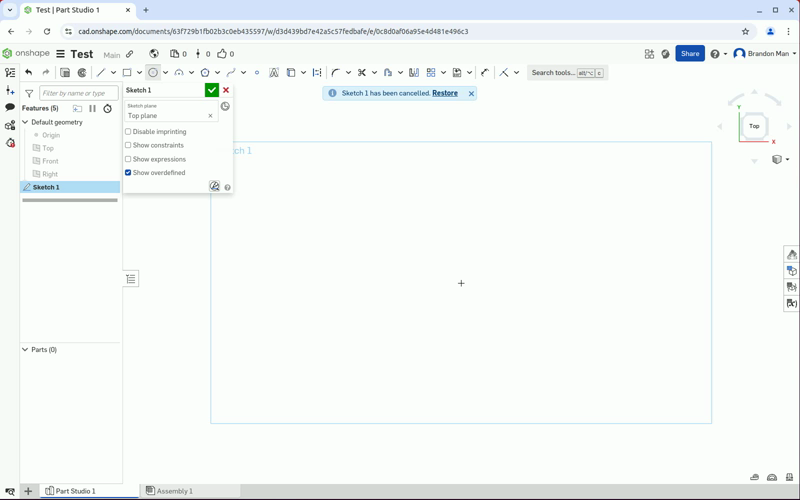
mouse_move(463, 282)
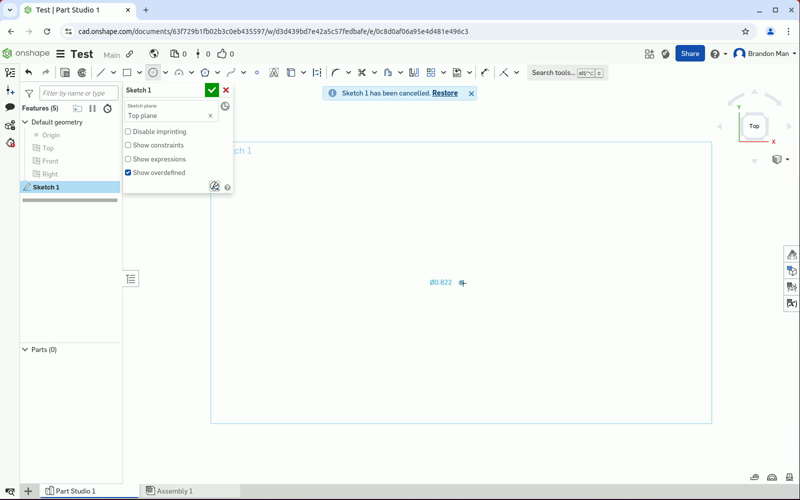
scroll(6)
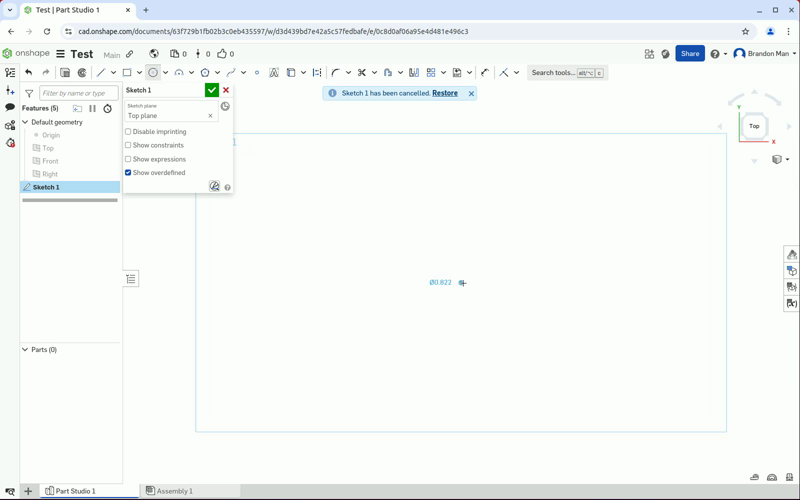
scroll(6)
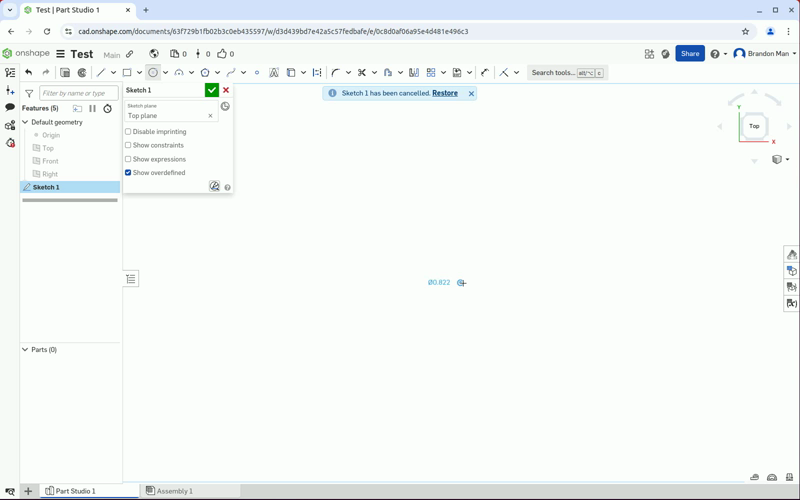
scroll(6)
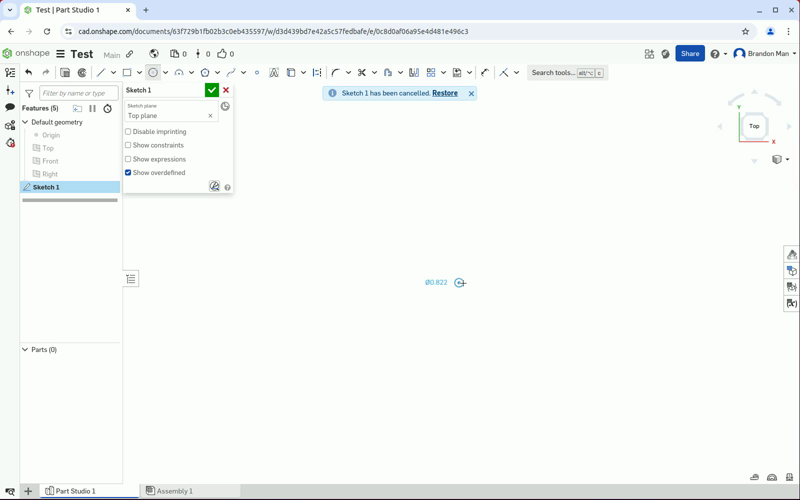
scroll(6)
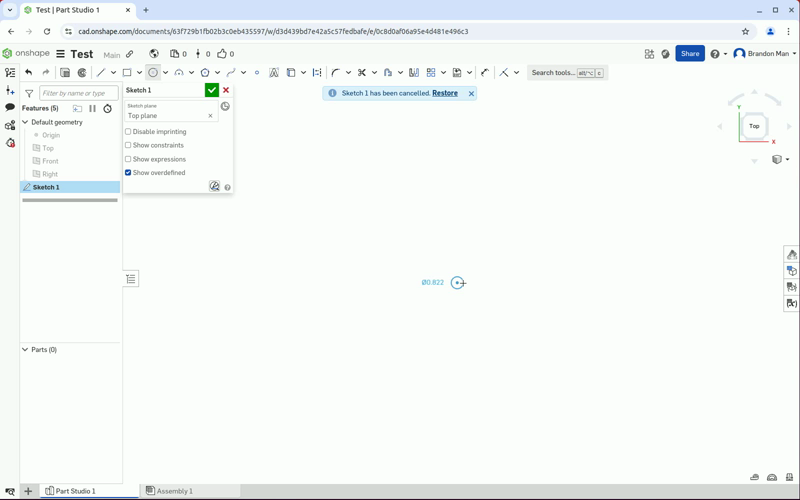
scroll(6)
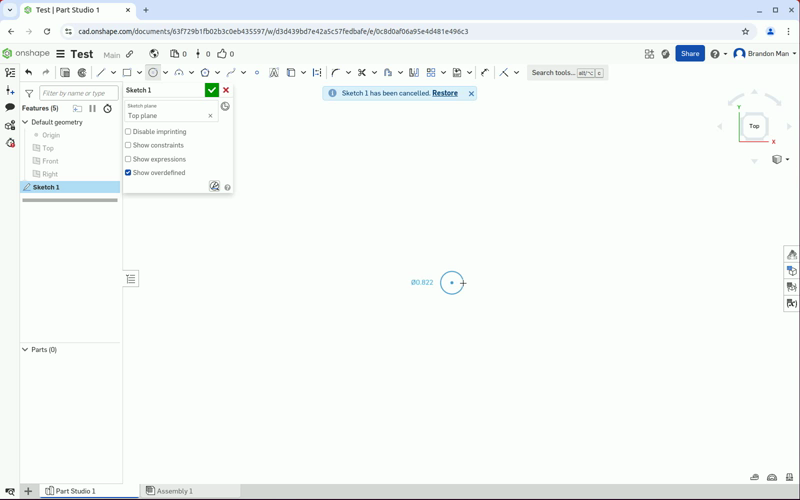
scroll(6)
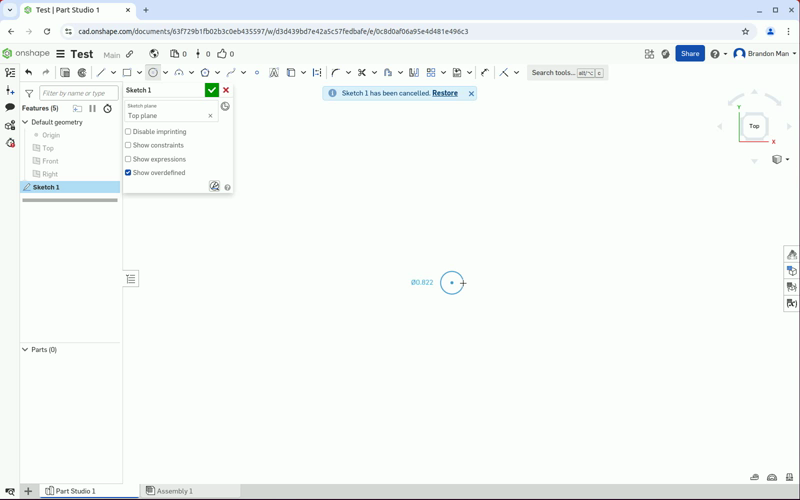
scroll(6)
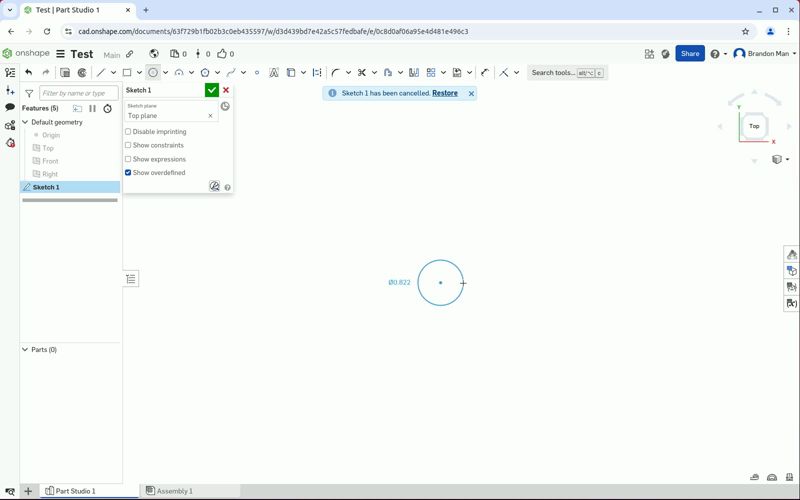
click(463, 282)
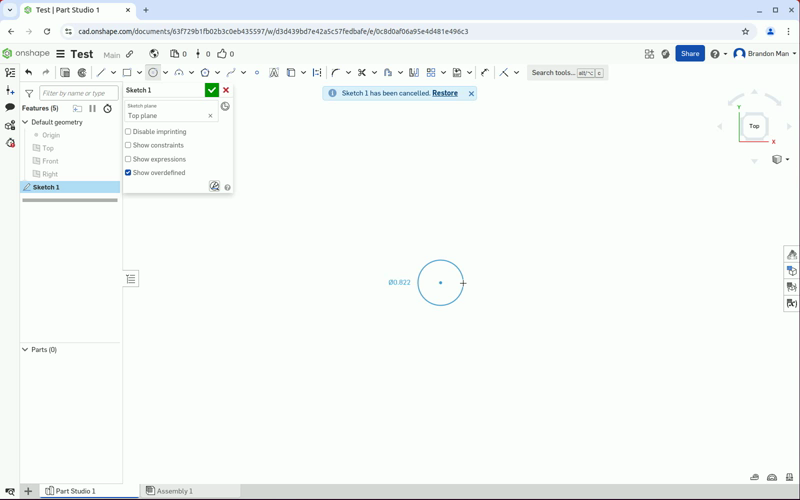
scroll(-6)
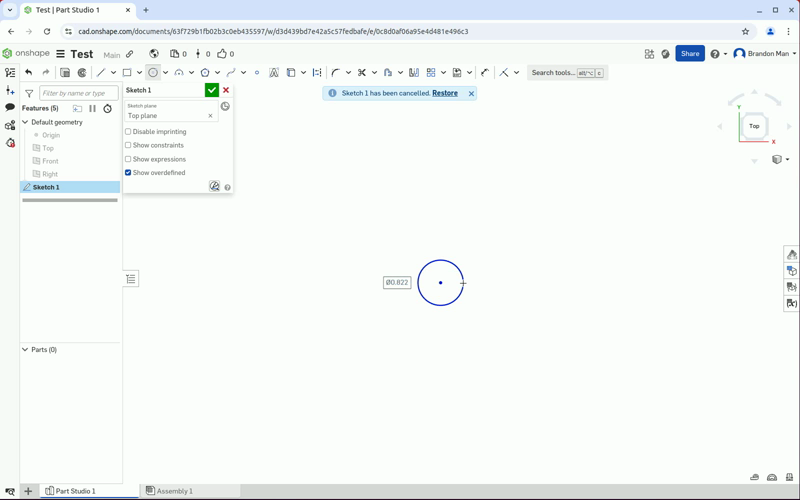
scroll(-6)
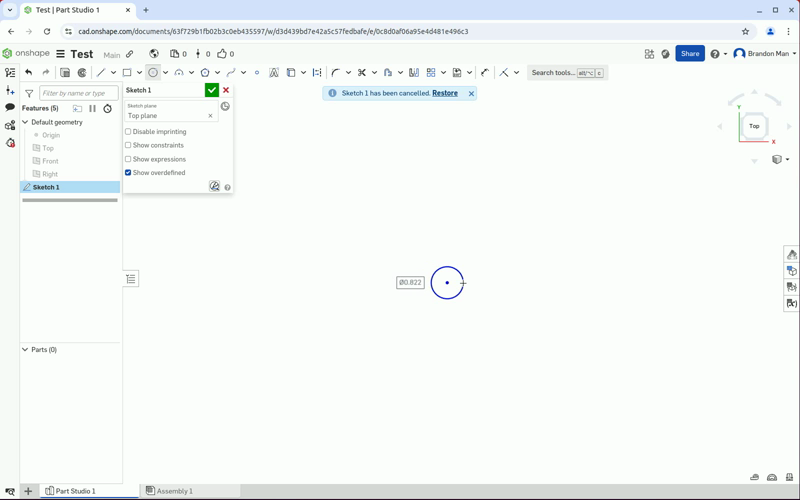
scroll(-6)
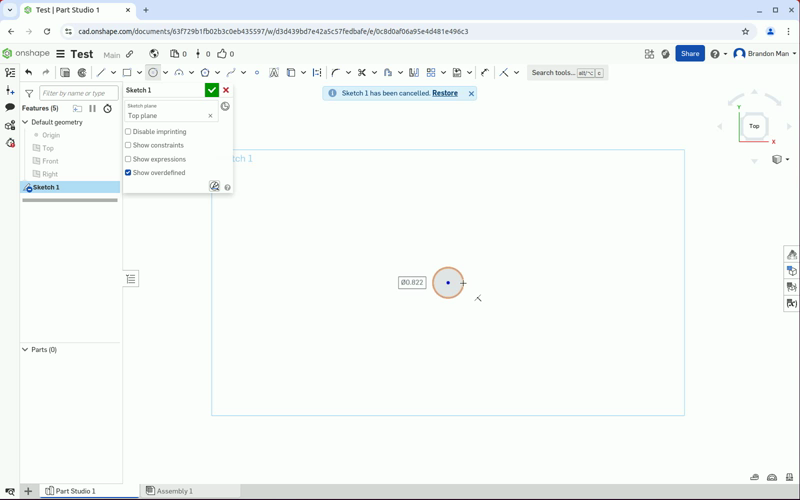
scroll(-6)
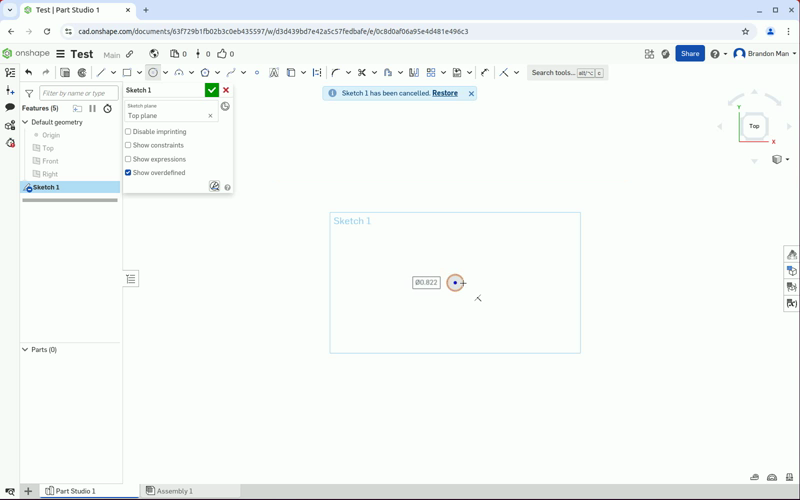
scroll(-6)
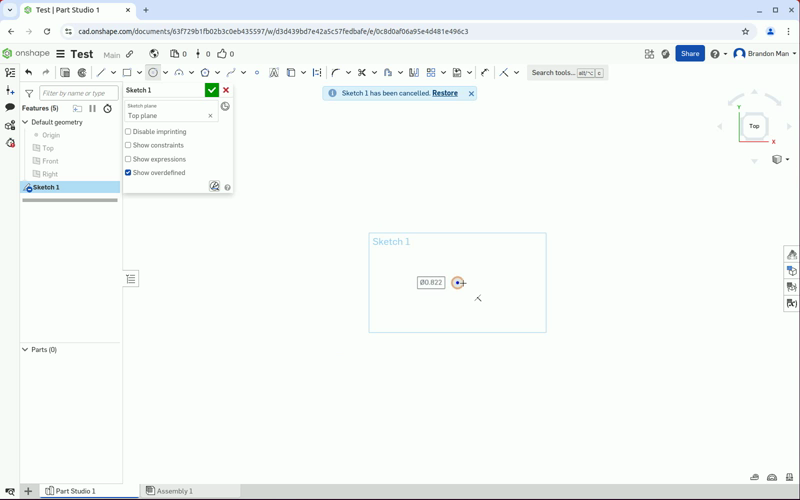
scroll(-6)
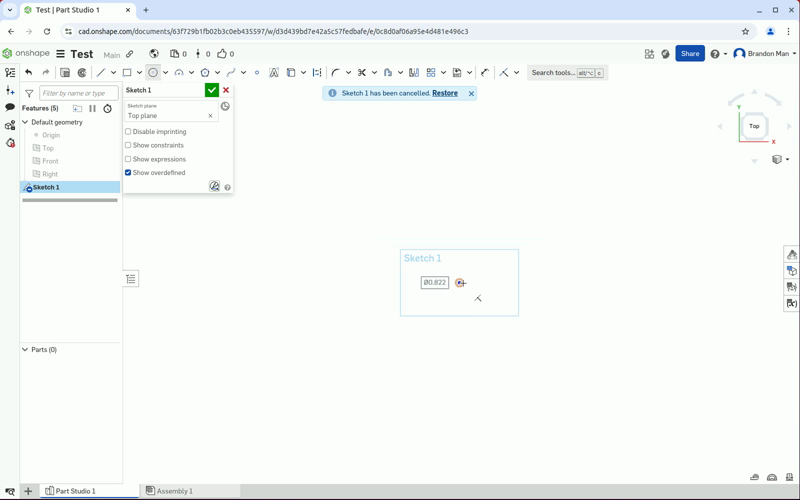
scroll(-6)
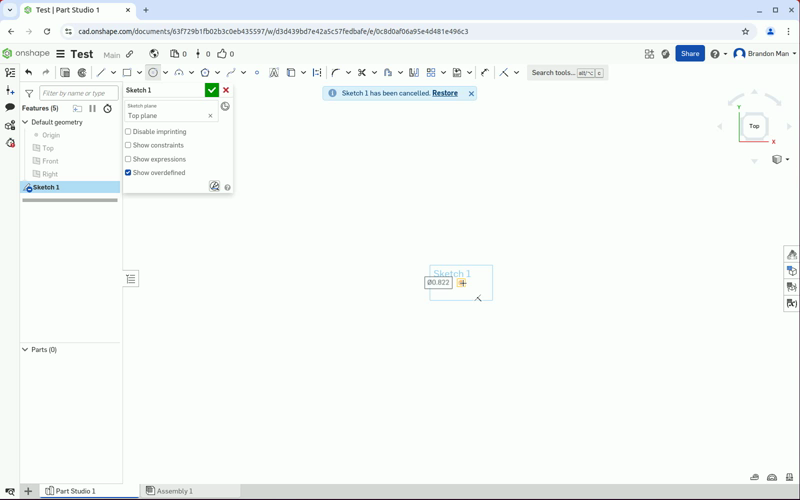
key(esc)
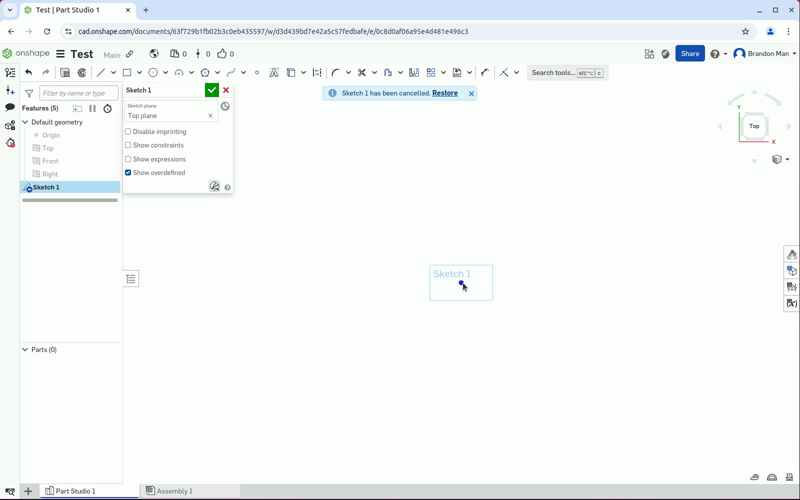
key(c)
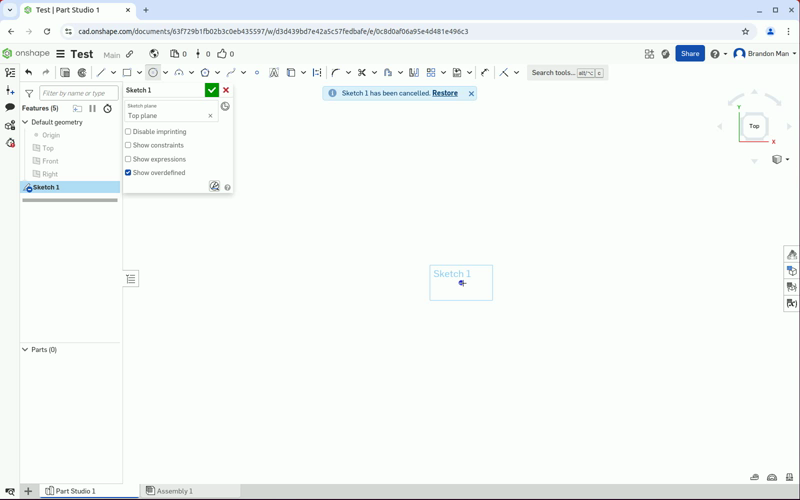
key_down(shift)
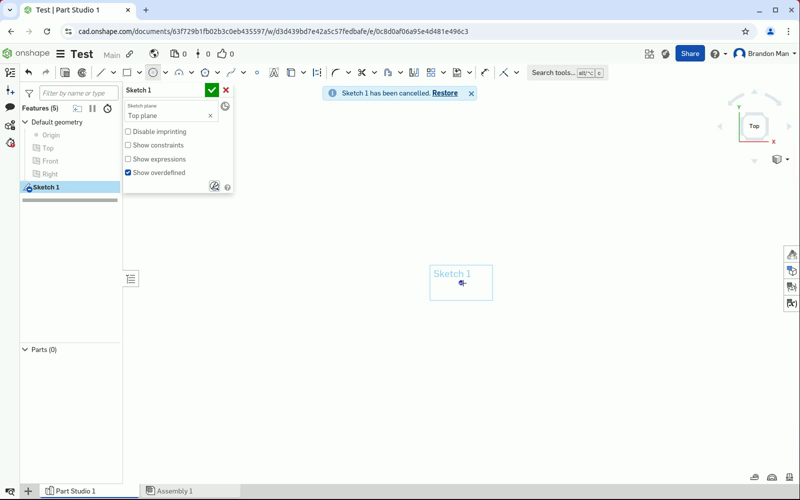
mouse_move(461, 282)
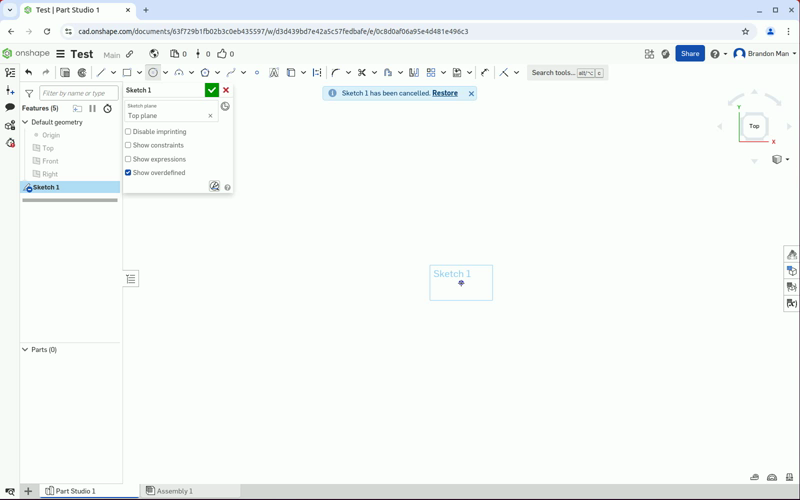
scroll(6)
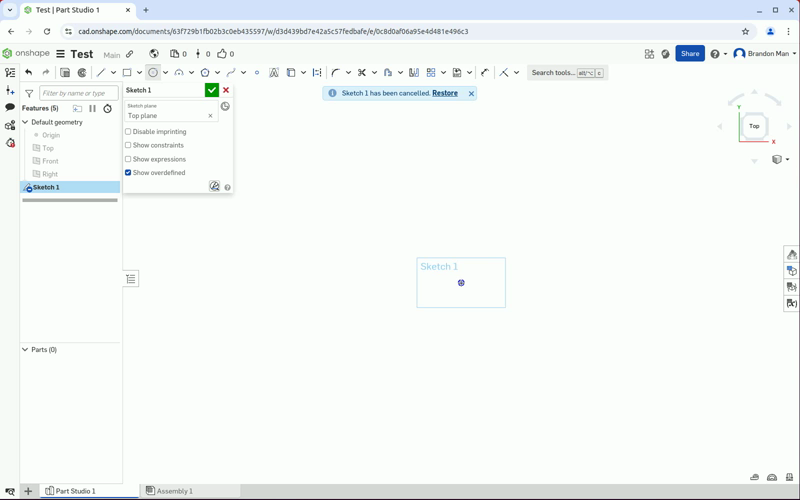
scroll(6)
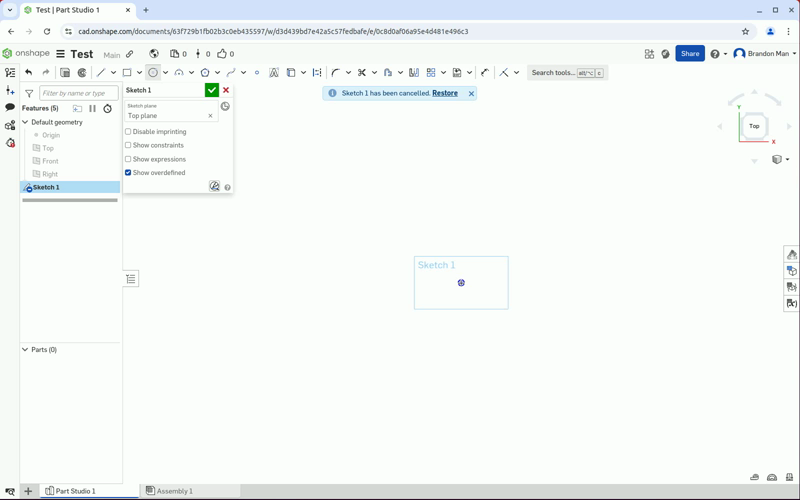
scroll(6)
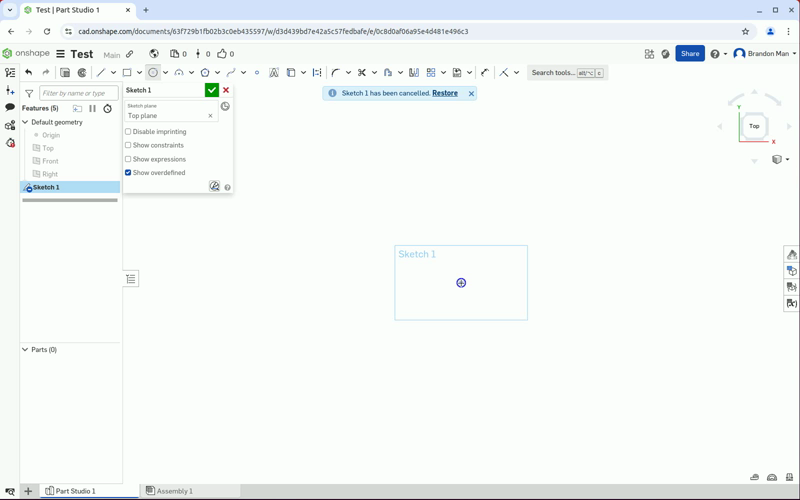
scroll(6)
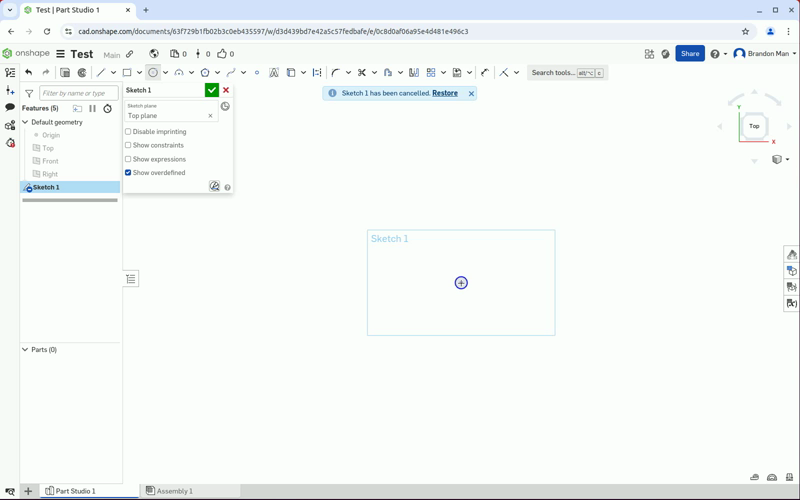
scroll(6)
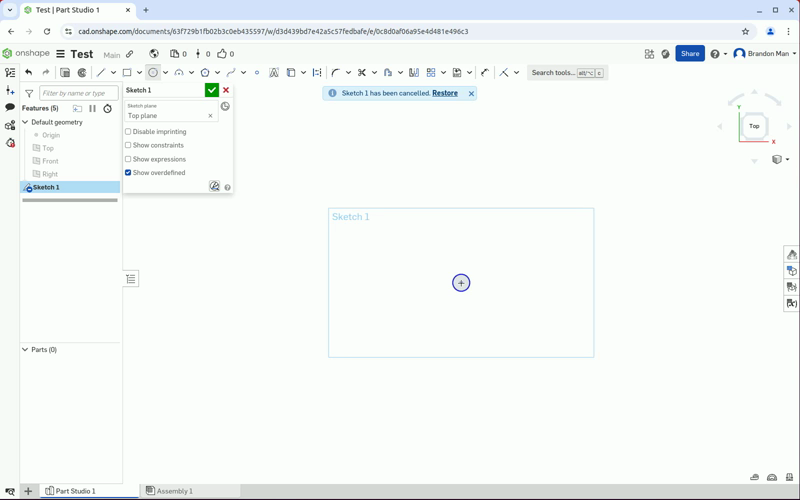
scroll(6)
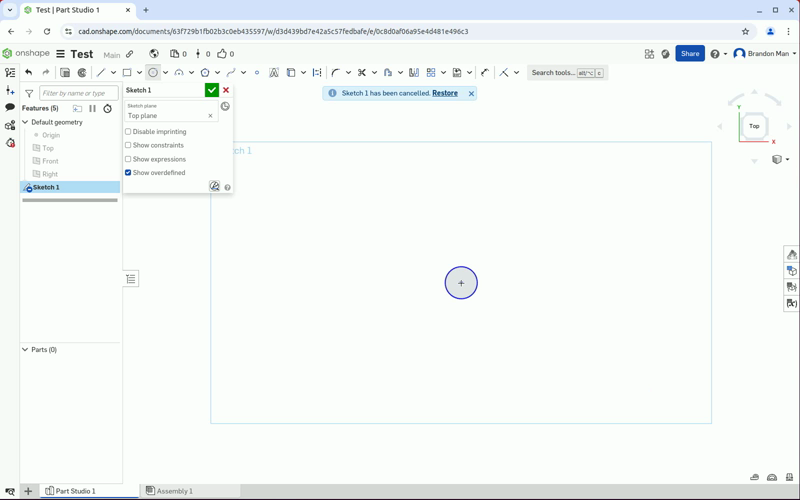
scroll(6)
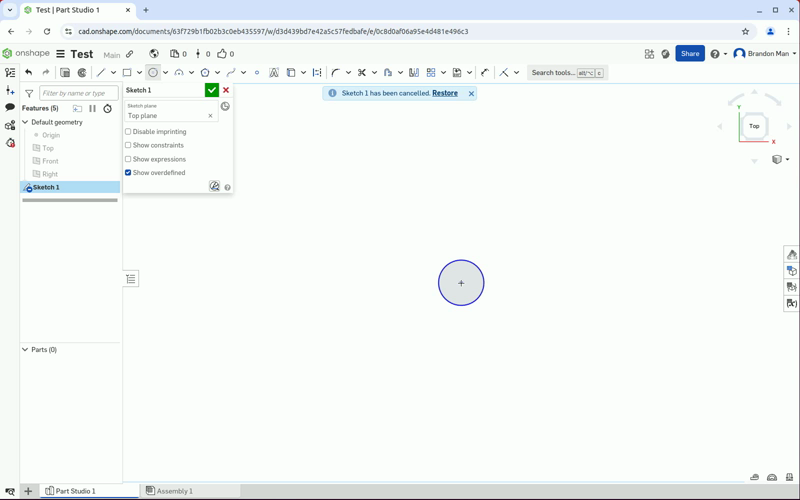
click(461, 282)
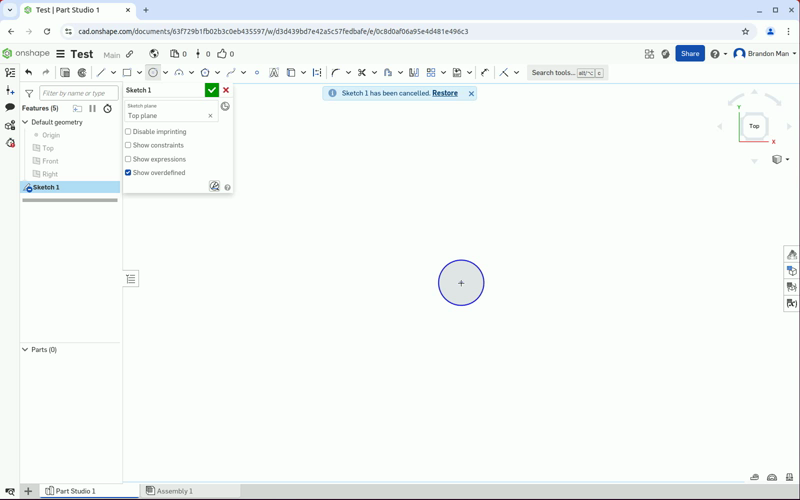
scroll(-6)
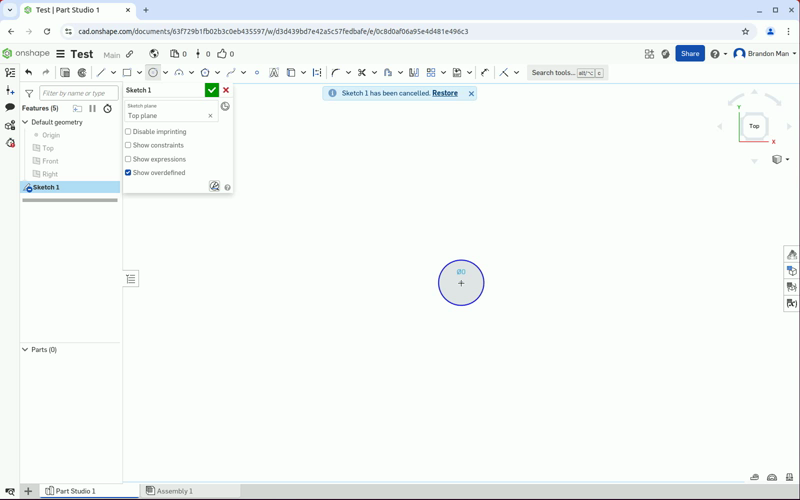
scroll(-6)
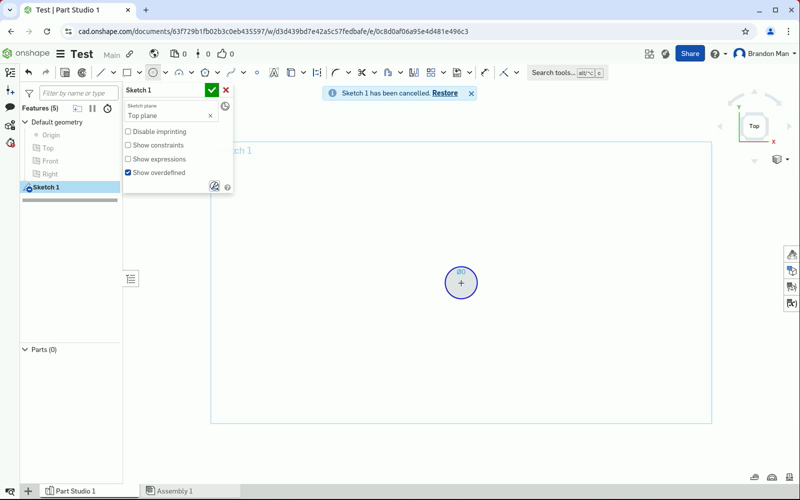
scroll(-6)
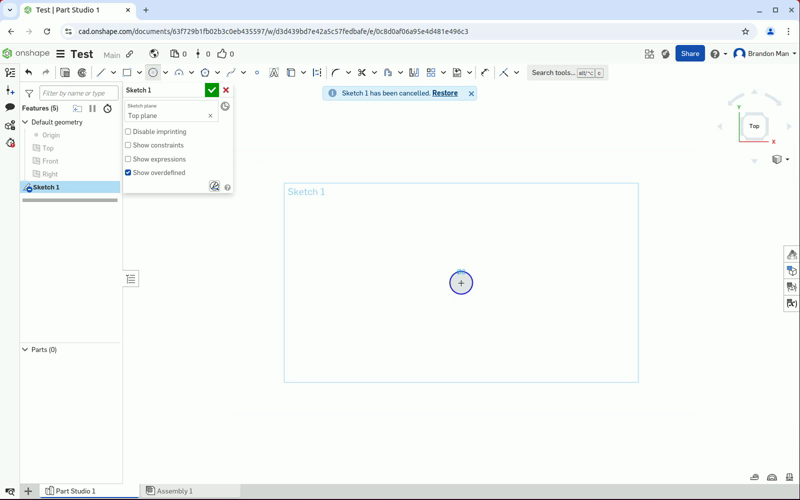
scroll(-6)
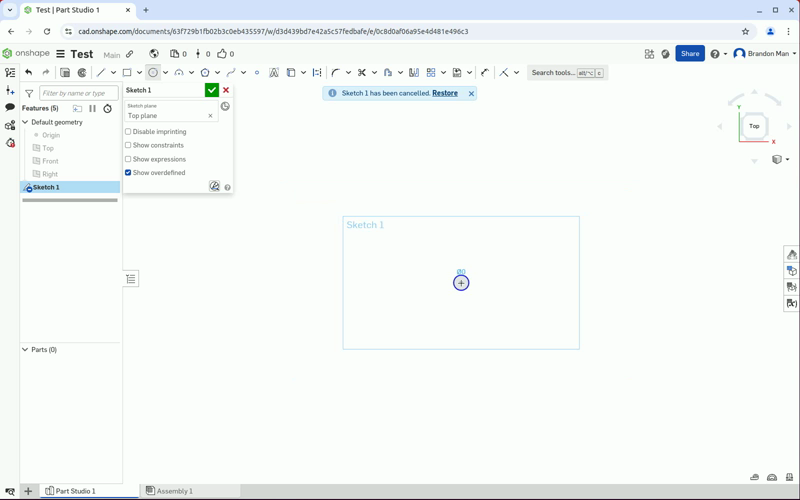
scroll(-6)
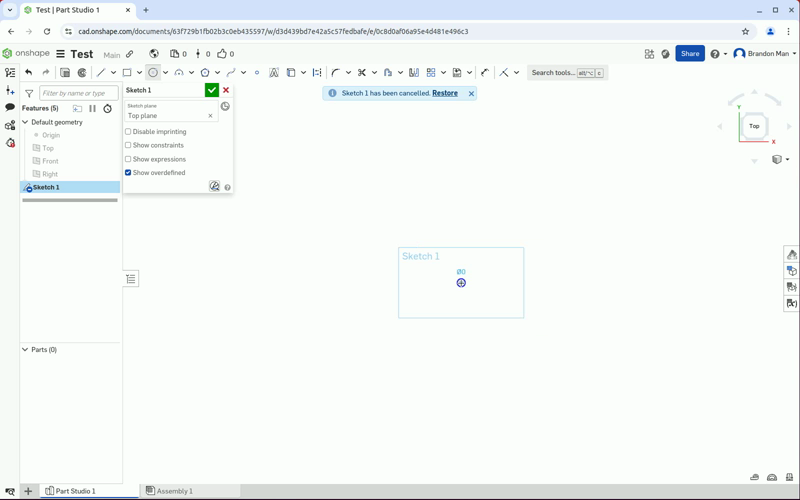
scroll(-6)
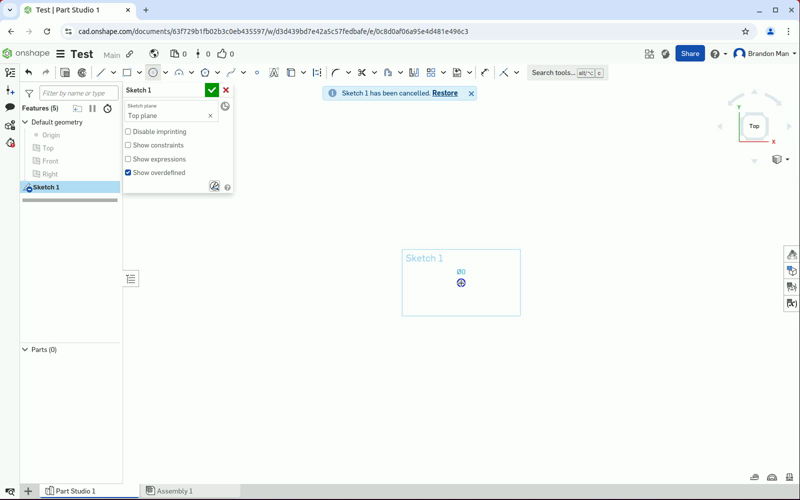
scroll(-6)
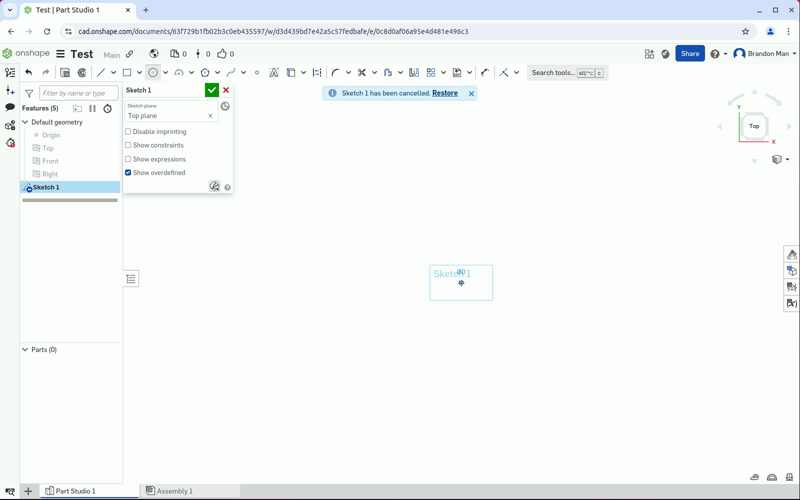
key_up(shift)
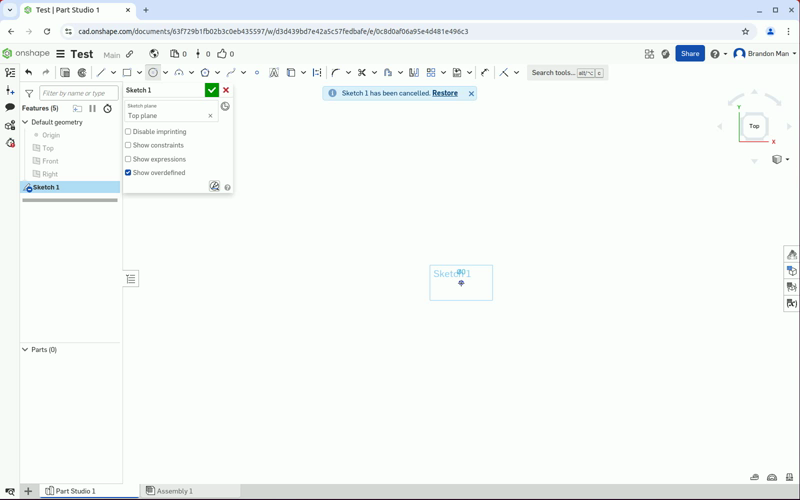
mouse_move(462, 282)
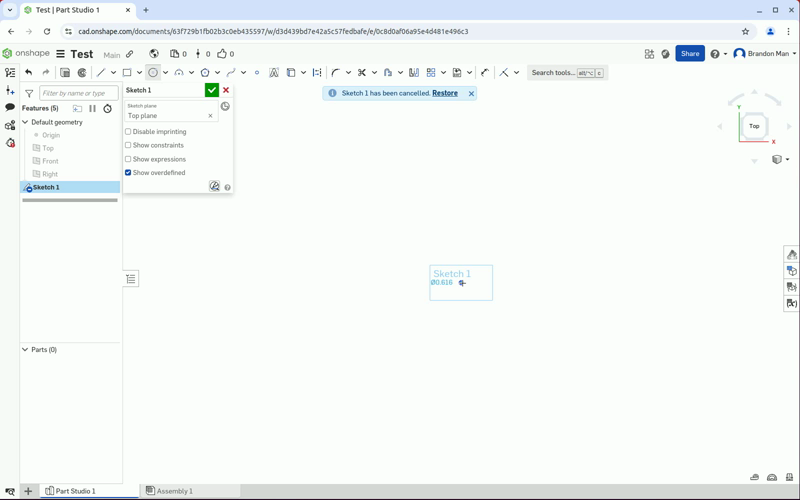
scroll(6)
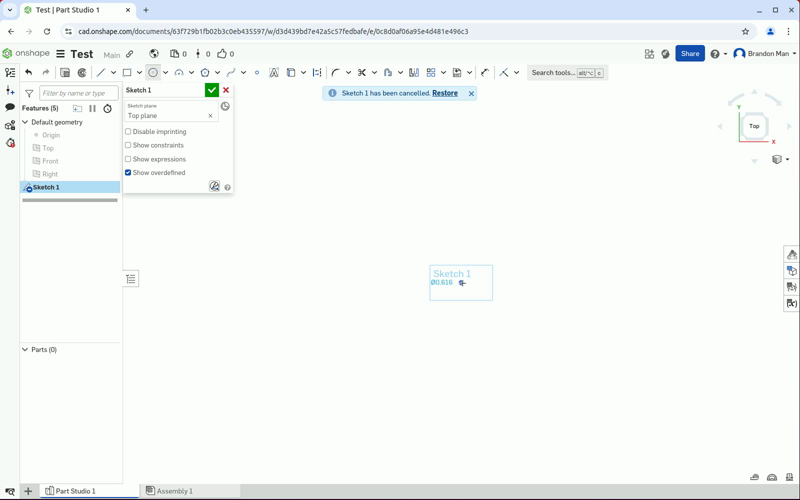
scroll(6)
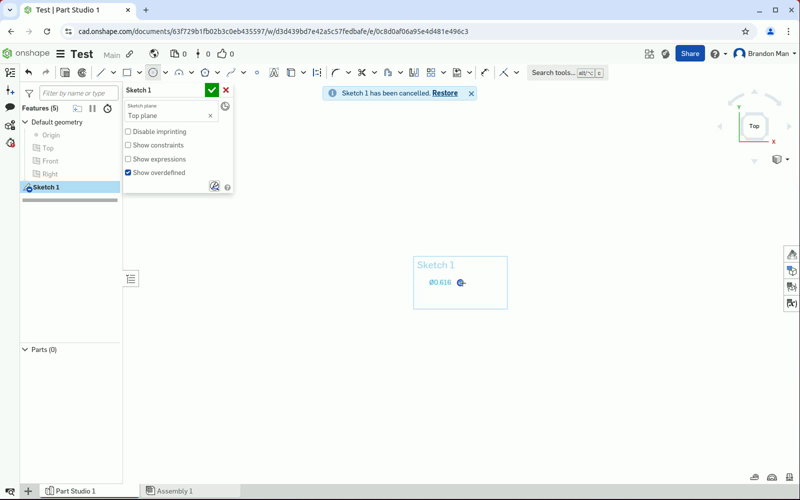
scroll(6)
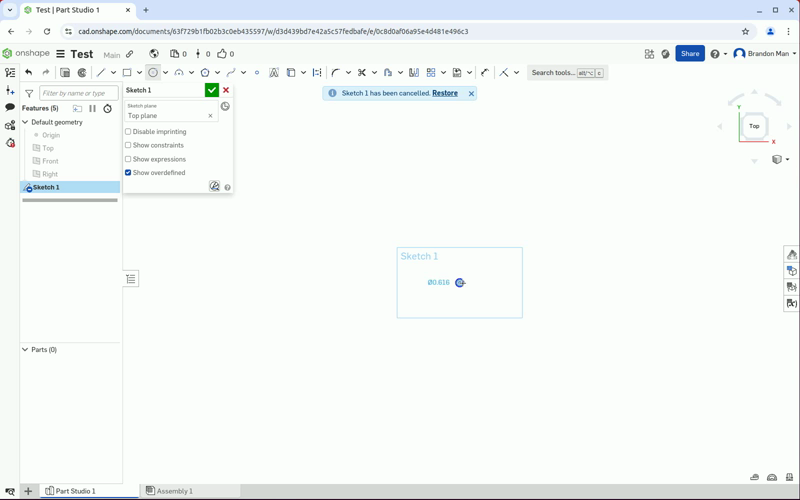
scroll(6)
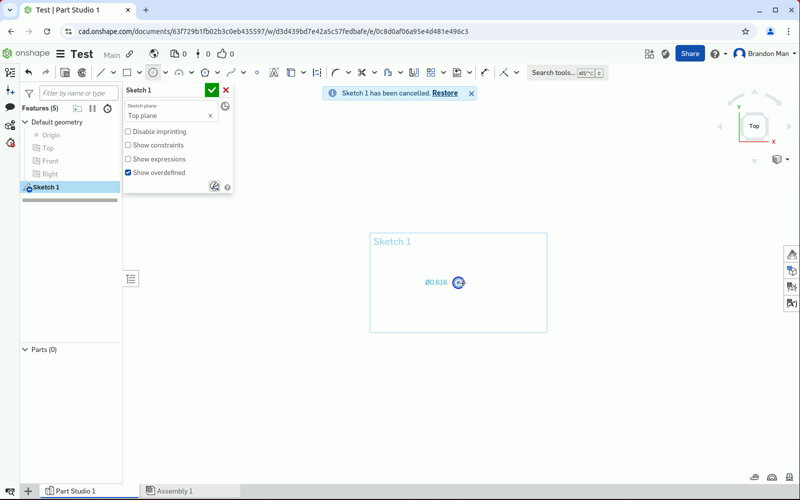
scroll(6)
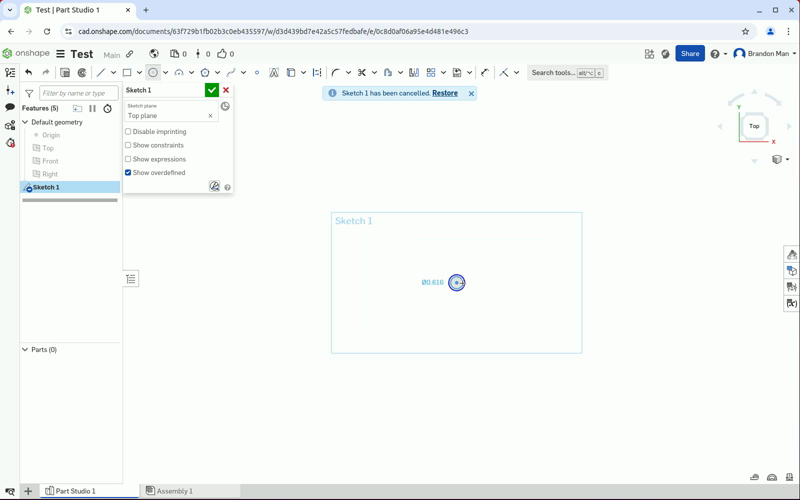
scroll(6)
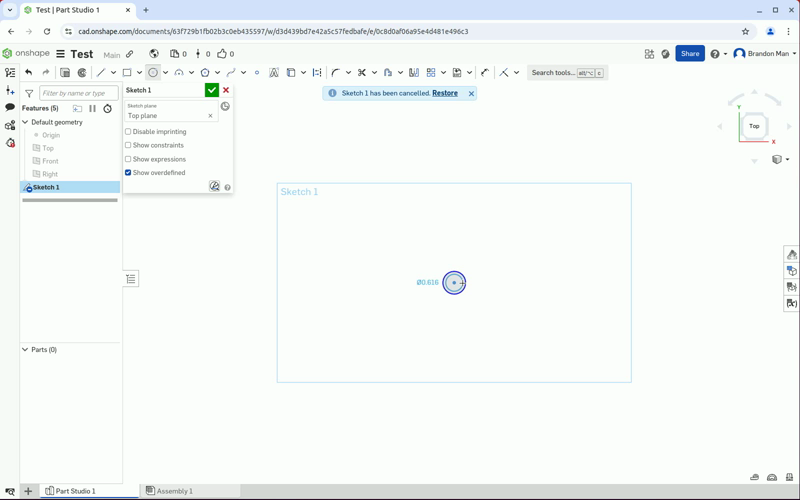
scroll(6)
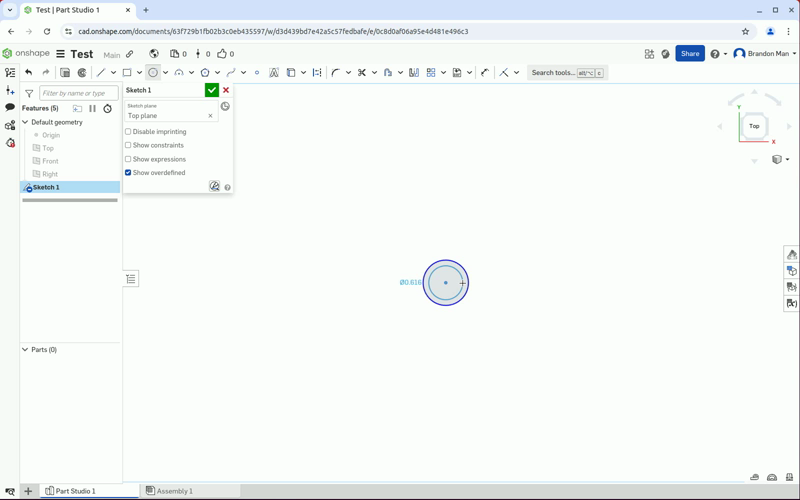
click(462, 282)
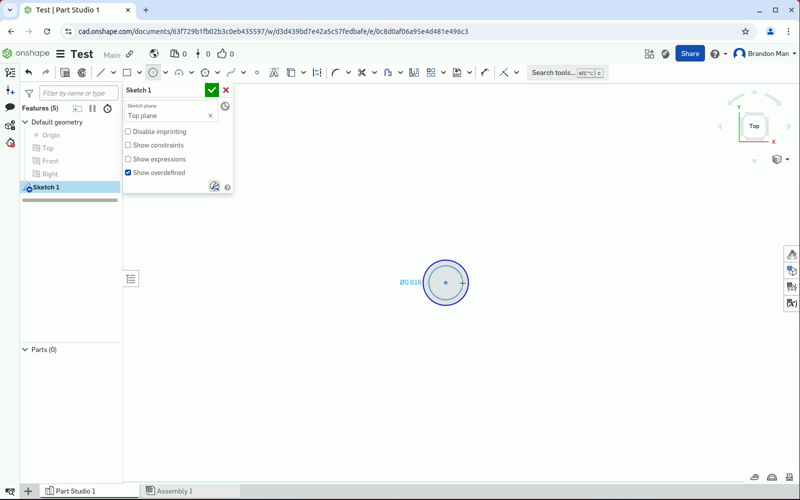
scroll(-6)
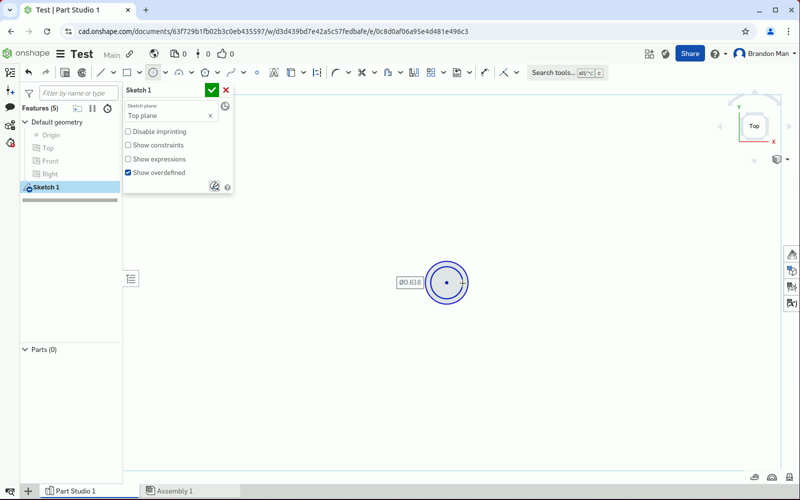
scroll(-6)
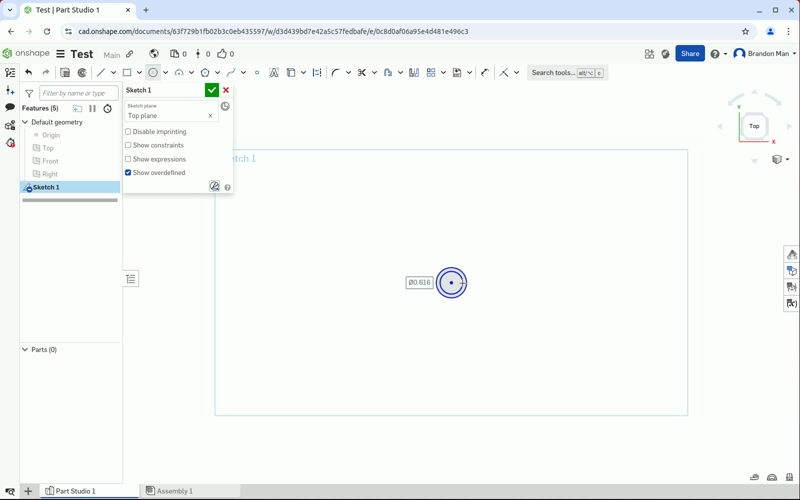
scroll(-6)
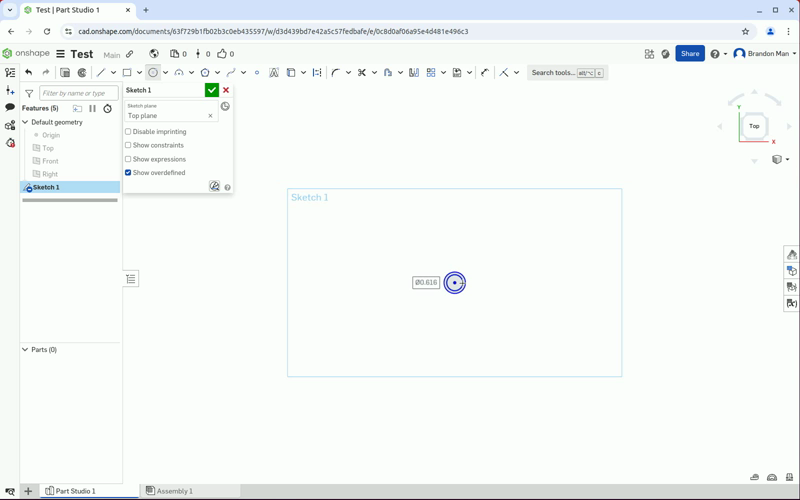
scroll(-6)
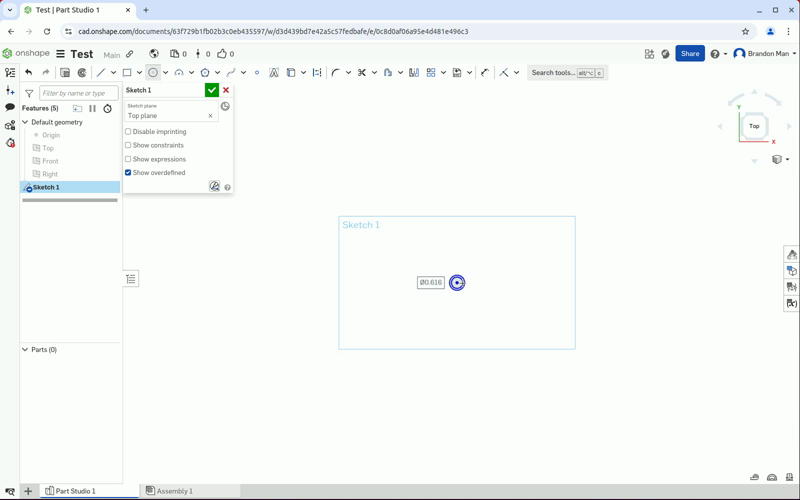
scroll(-6)
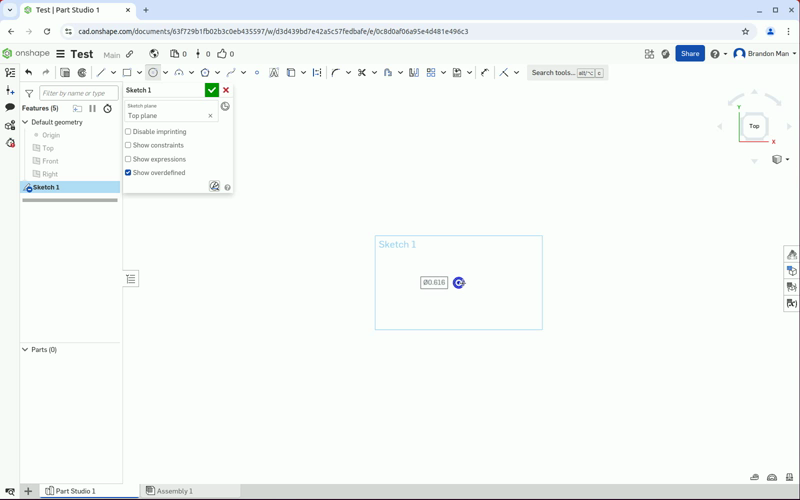
scroll(-6)
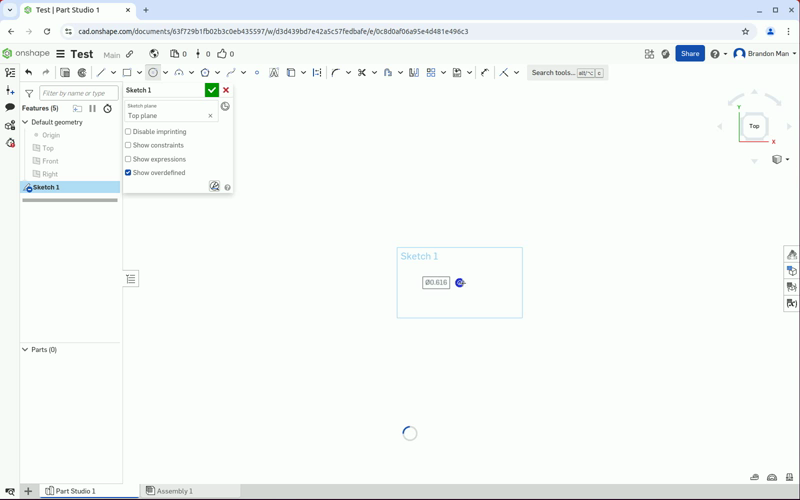
scroll(-6)
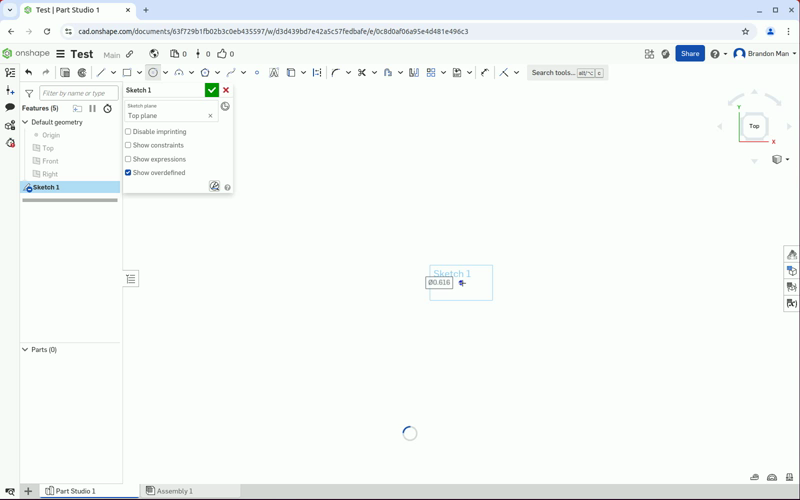
key(esc)
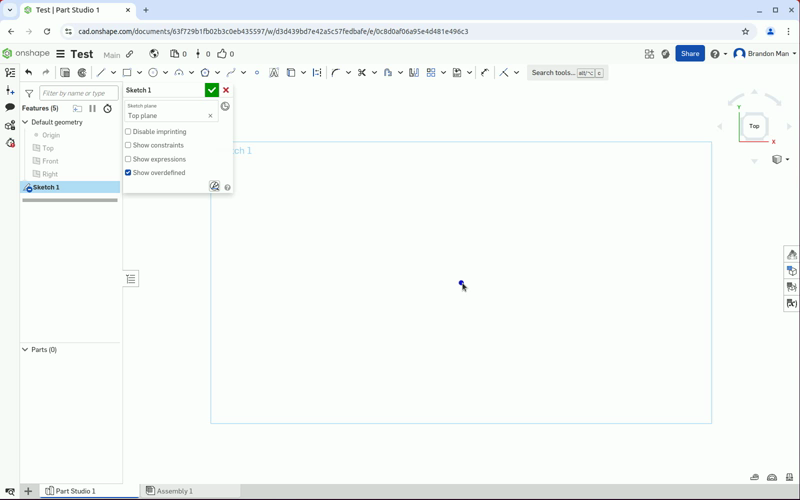
mouse_move(459, 282)
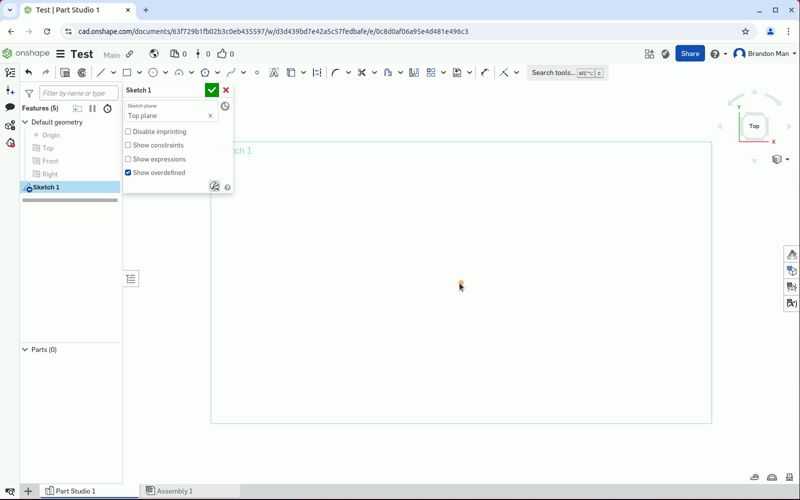
scroll(6)
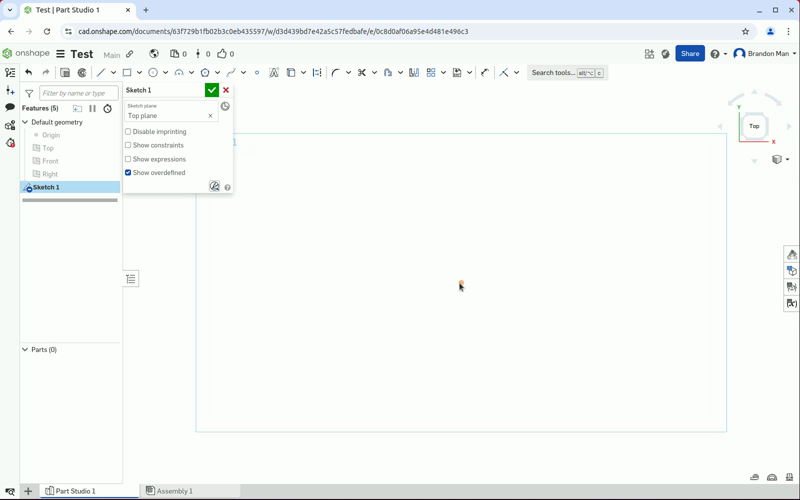
scroll(6)
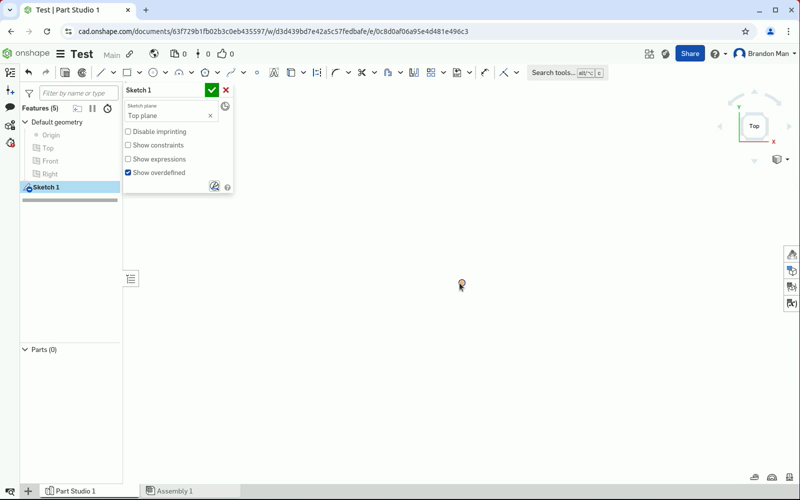
scroll(6)
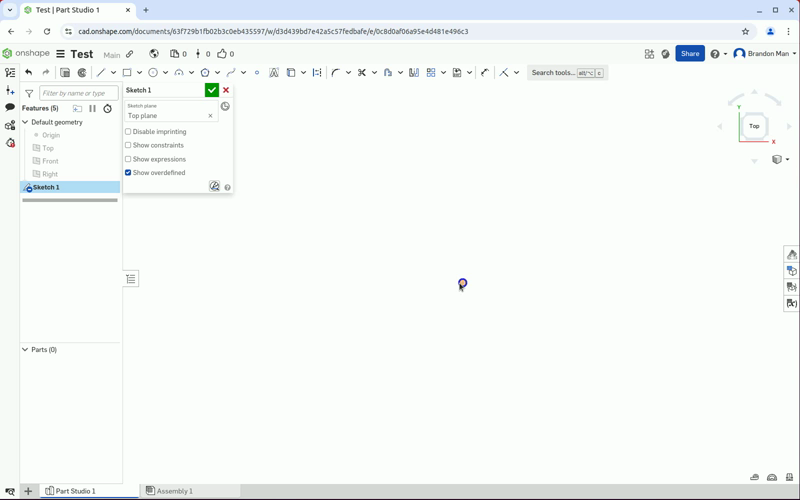
scroll(6)
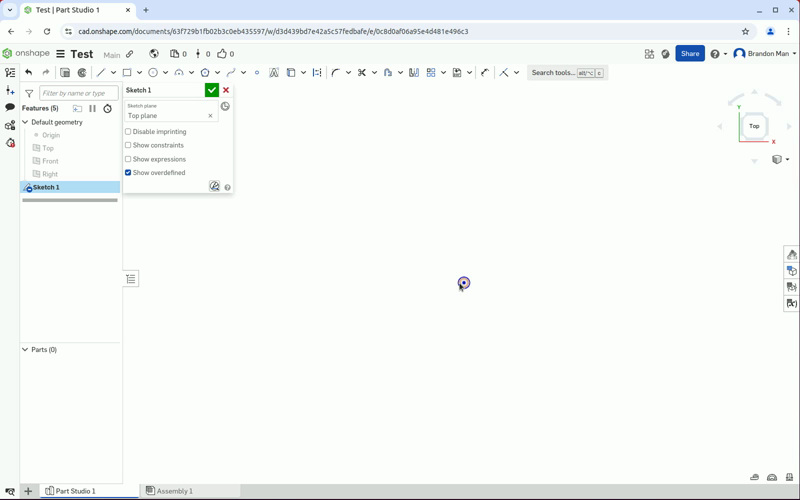
scroll(6)
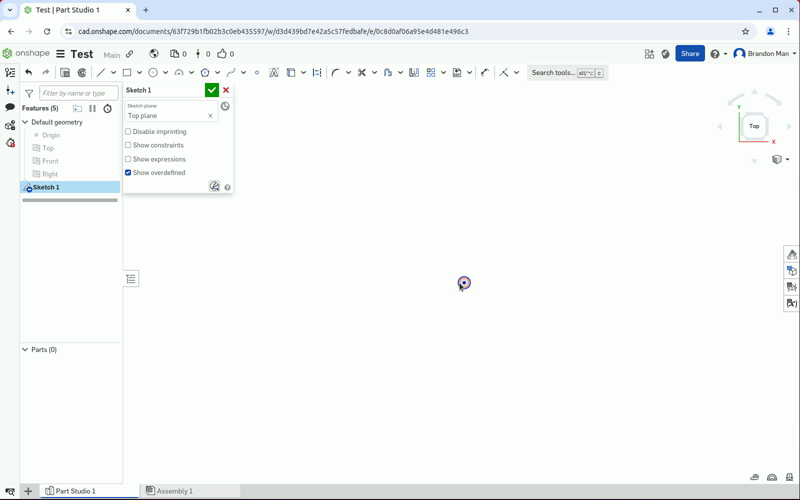
scroll(6)
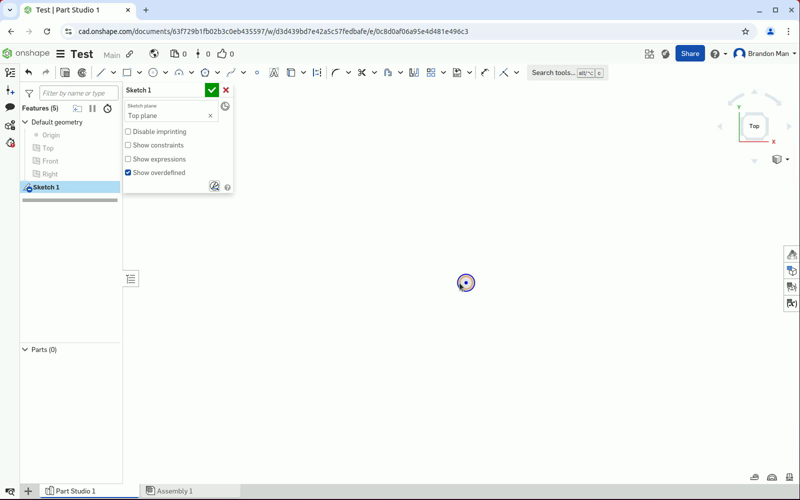
scroll(6)
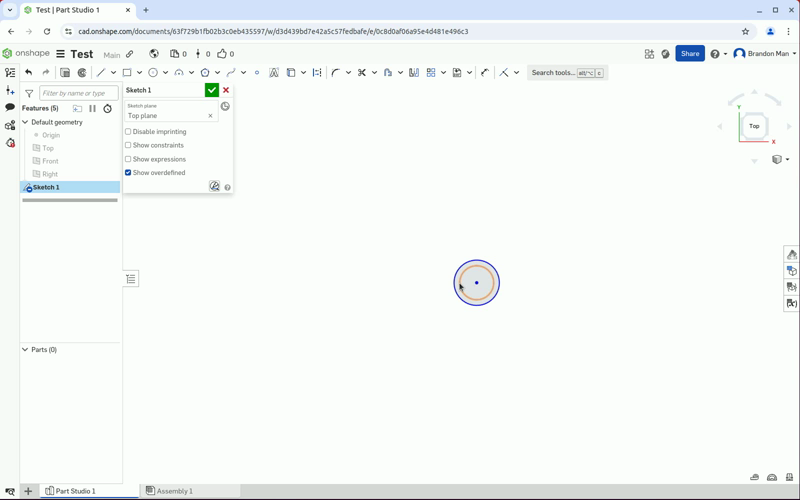
click(459, 282)
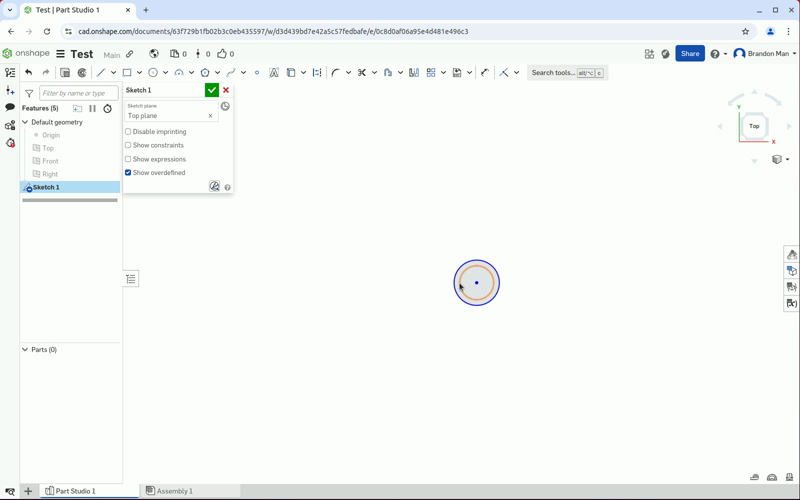
scroll(-6)
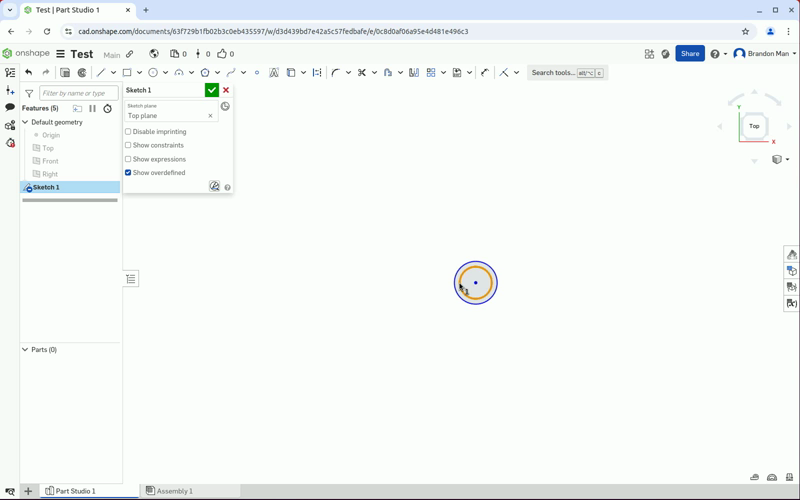
scroll(-6)
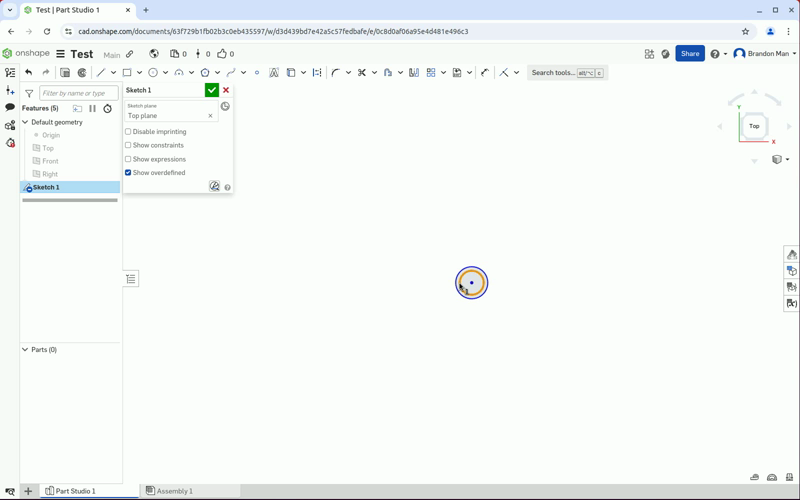
scroll(-6)
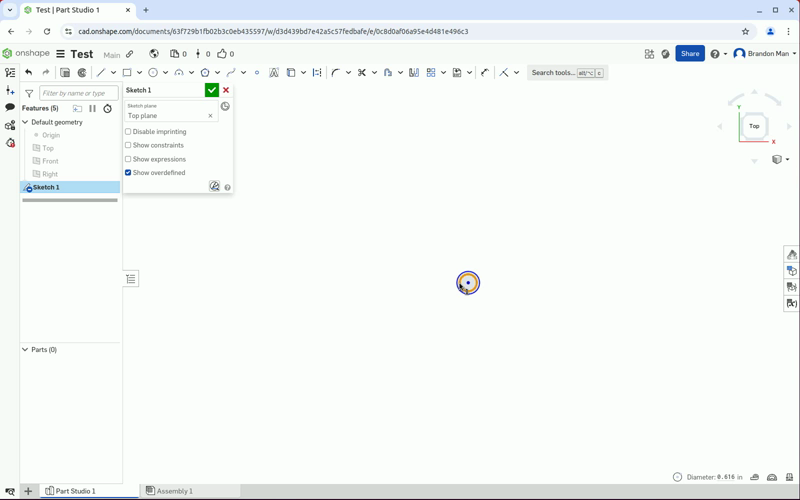
scroll(-6)
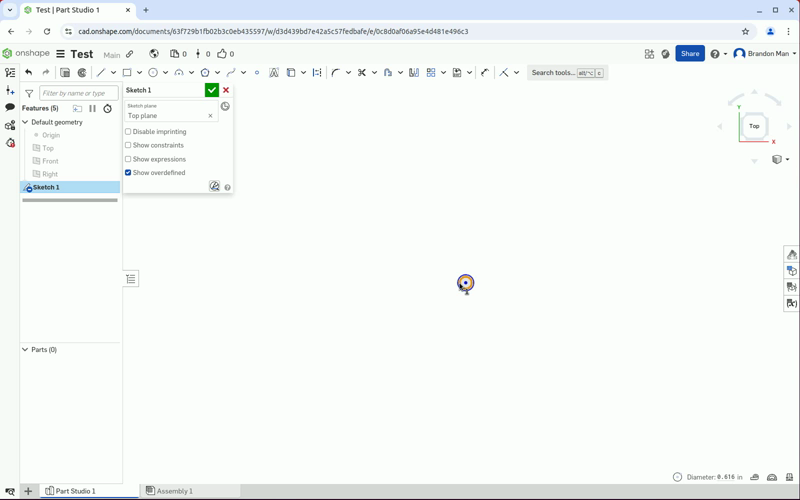
scroll(-6)
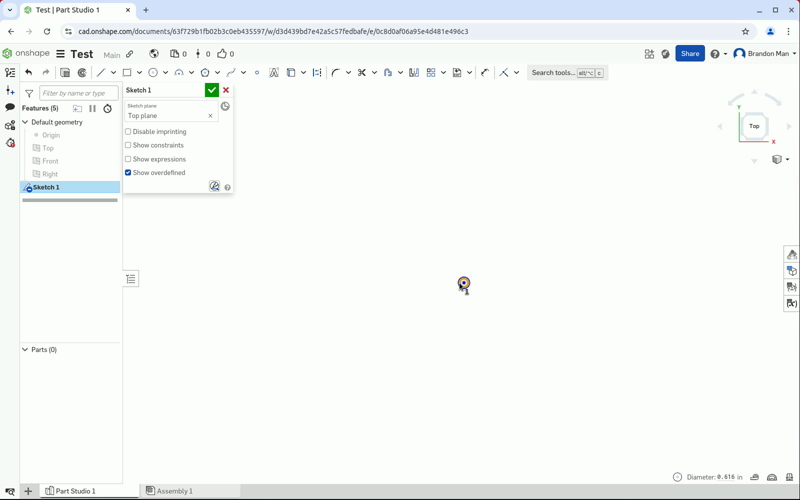
scroll(-6)
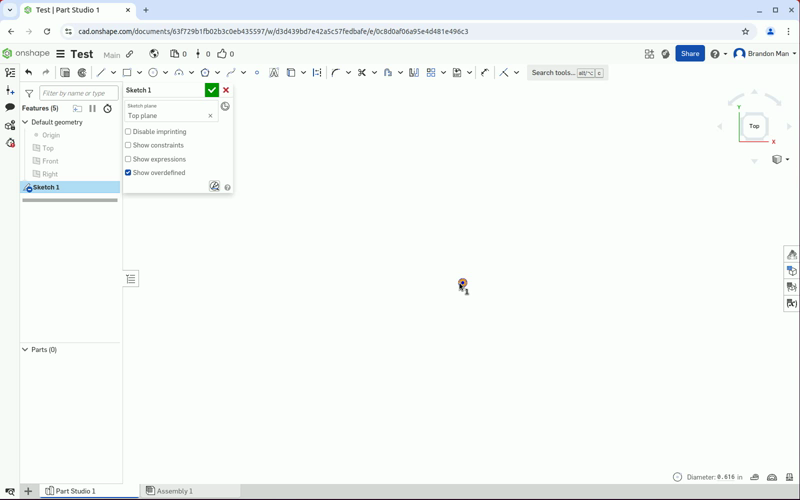
scroll(-6)
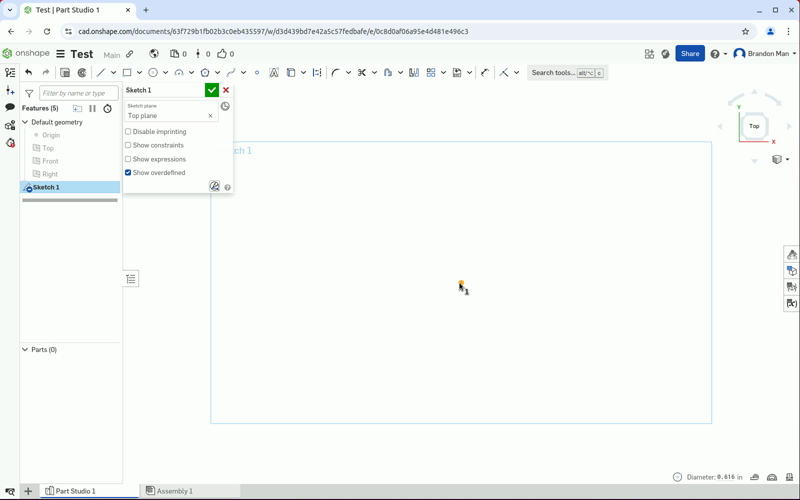
mouse_move(73, 352)
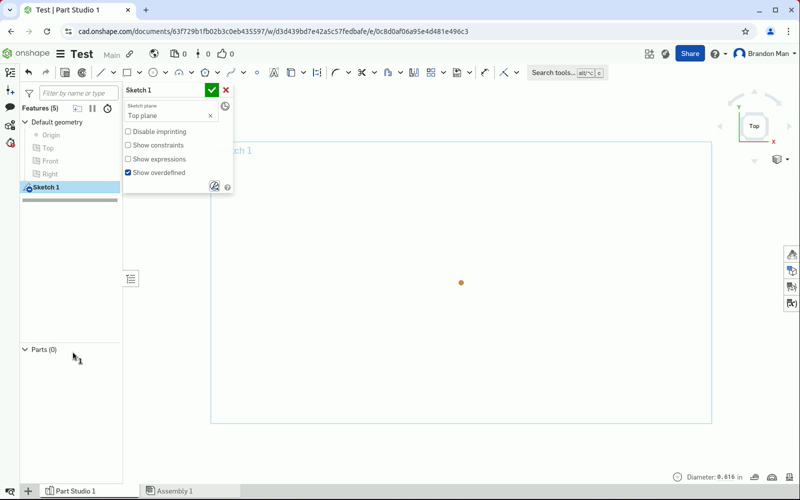
key(shift+y)
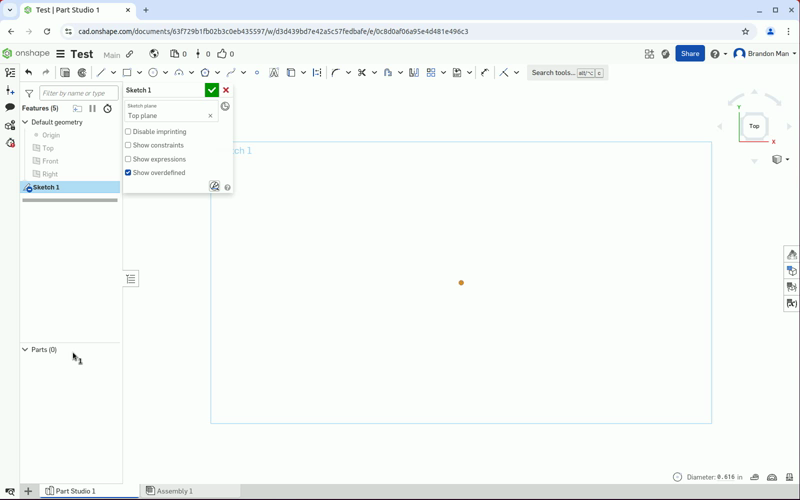
key(shift+e)
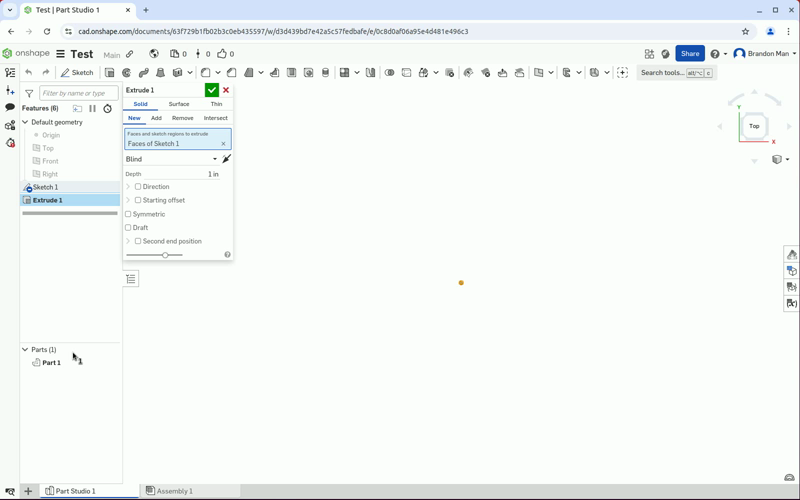
mouse_move(143, 106)
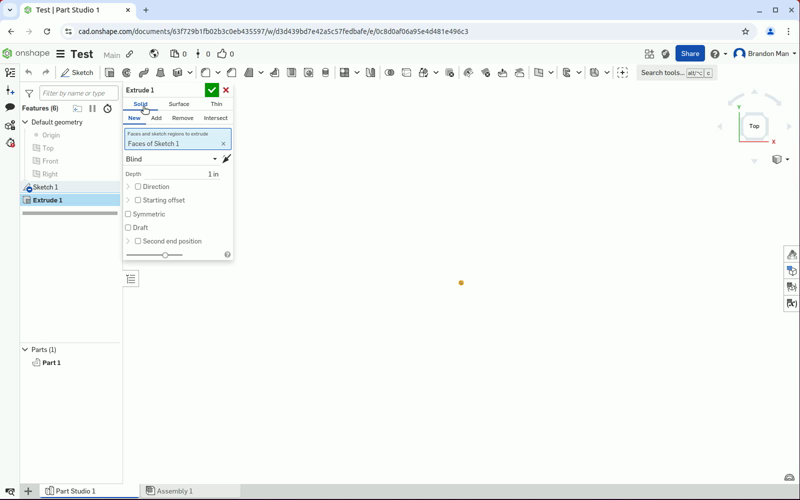
click(143, 106)
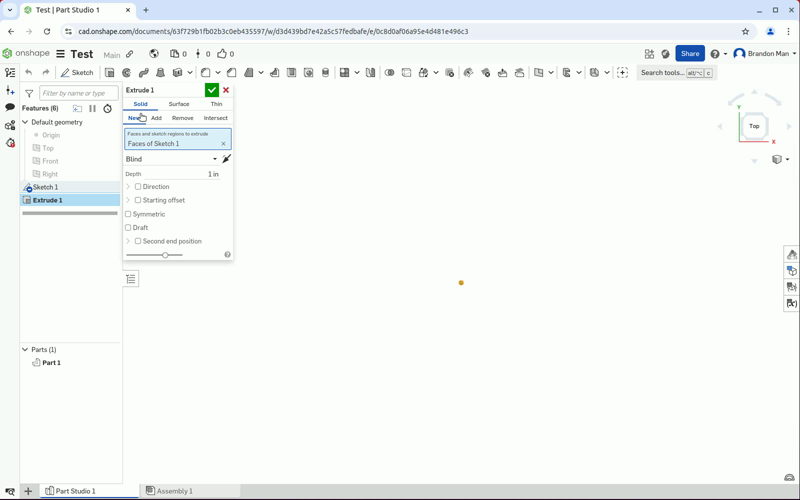
mouse_move(137, 120)
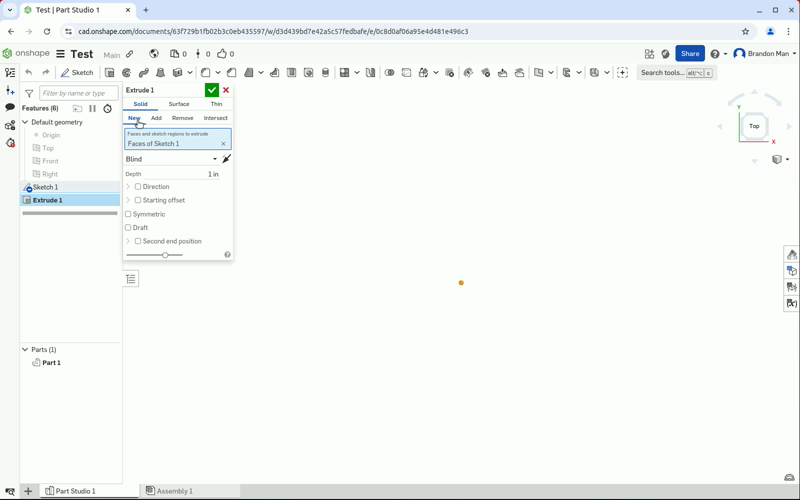
click(137, 120)
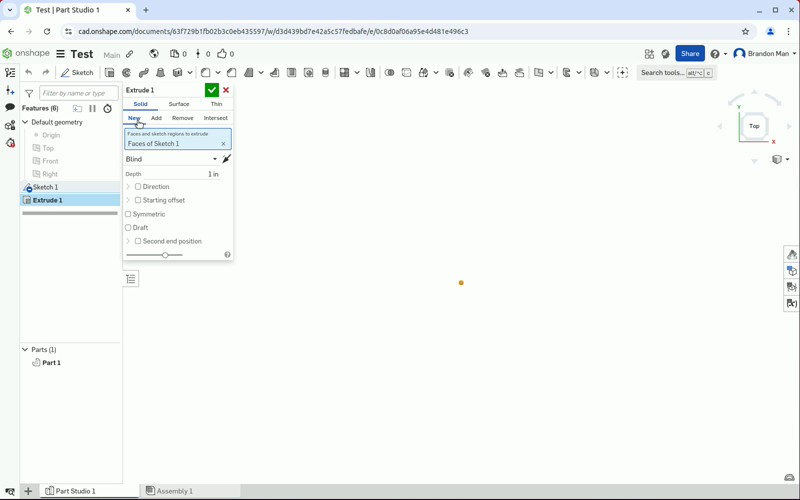
key(tab, 4)
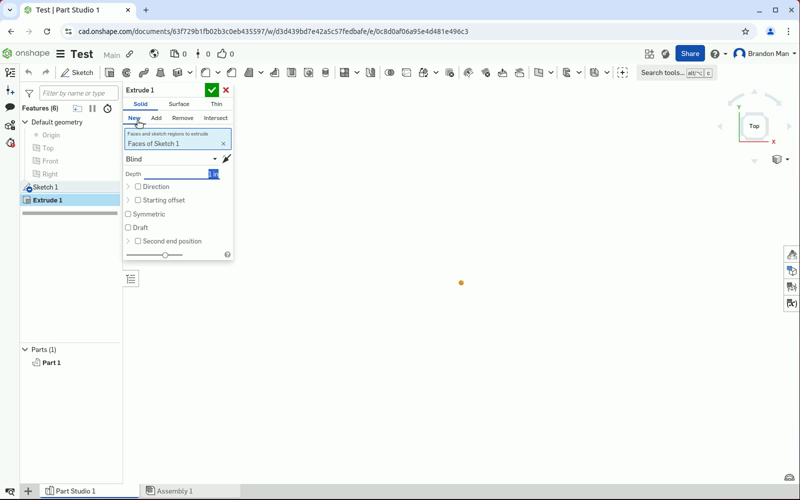
text(23.108)
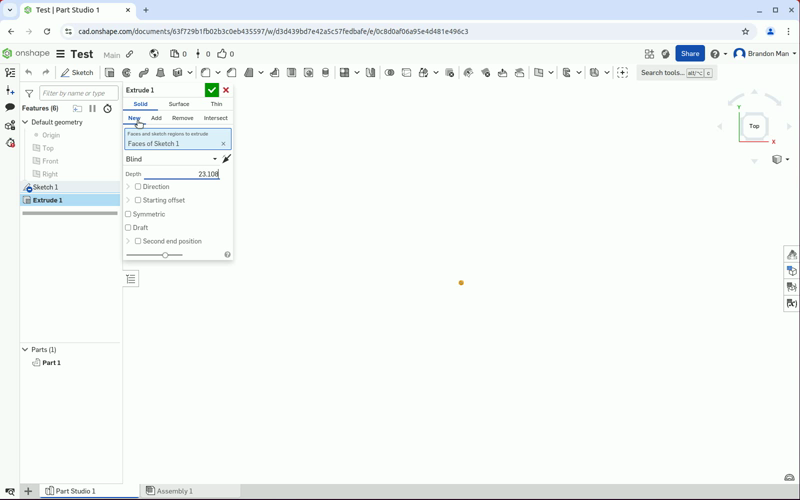
key(enter)
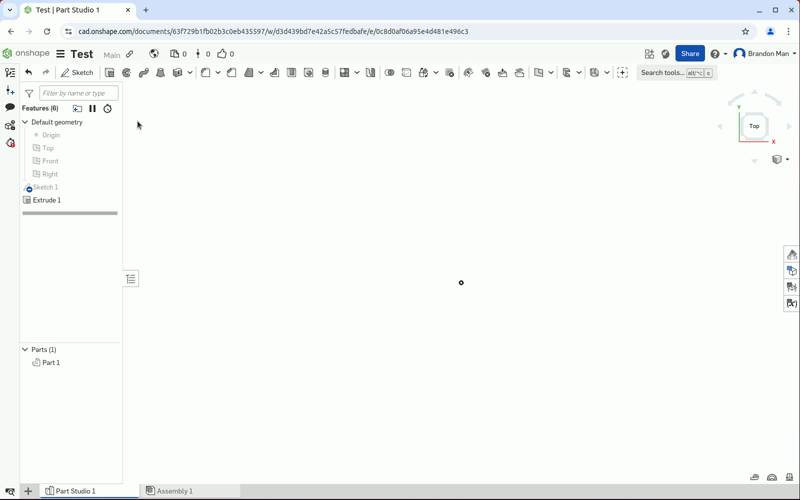
key(shift+h)
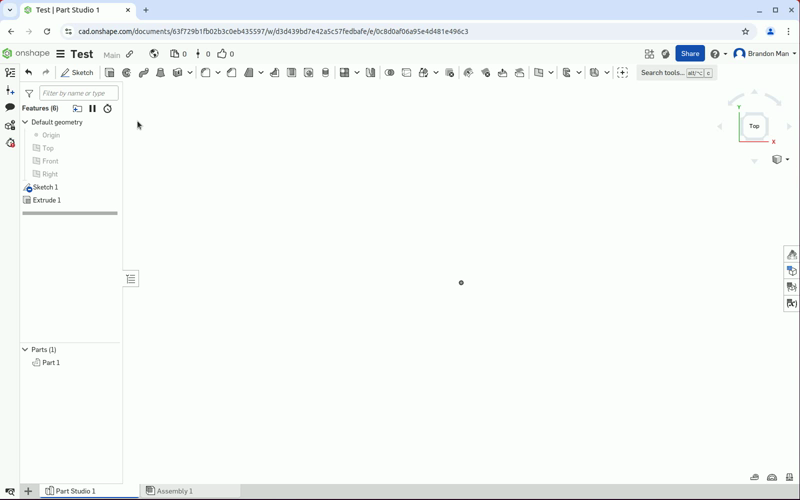
key(shift+h)
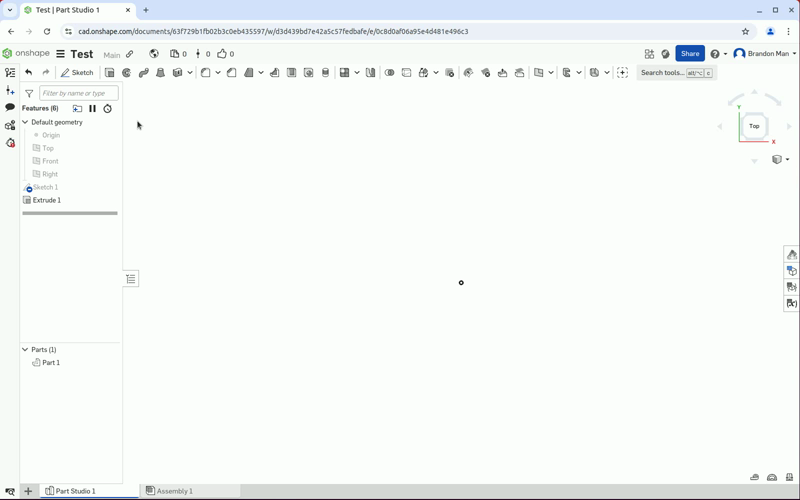
mouse_move(73, 189)
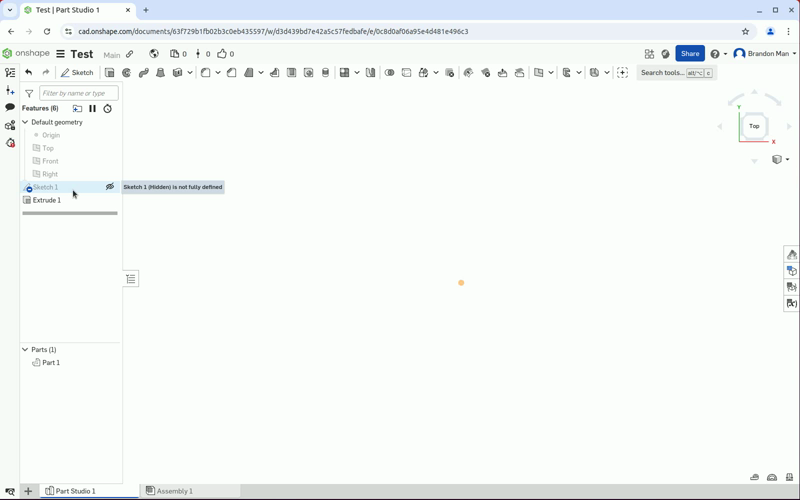
click(73, 189)
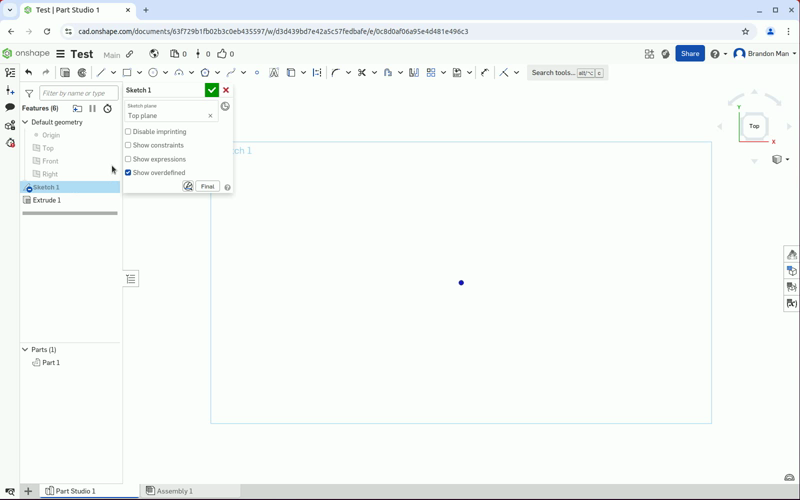
mouse_move(229, 92)
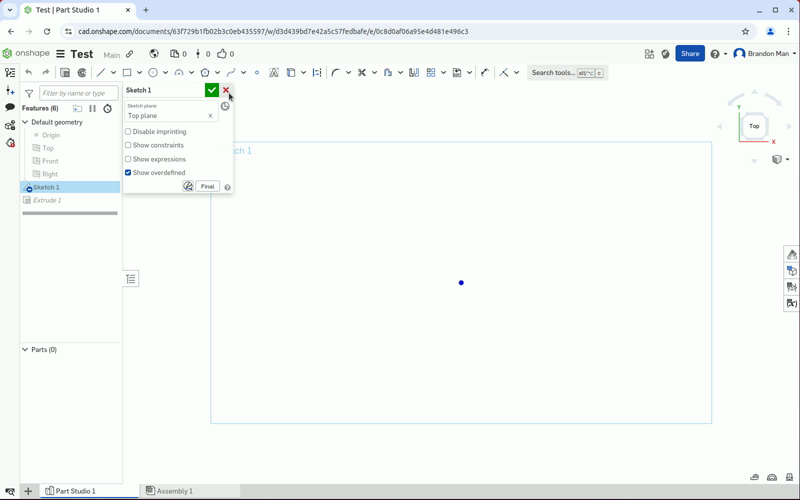
click(229, 92)
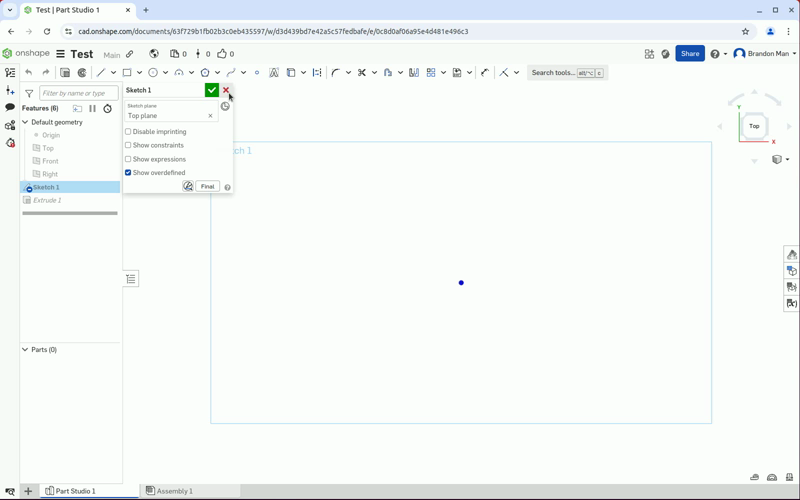
key(shift+s)
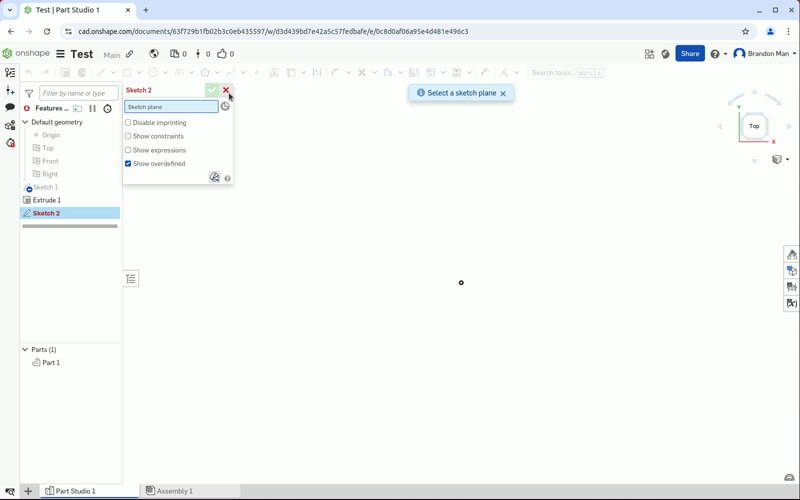
mouse_move(73, 150)
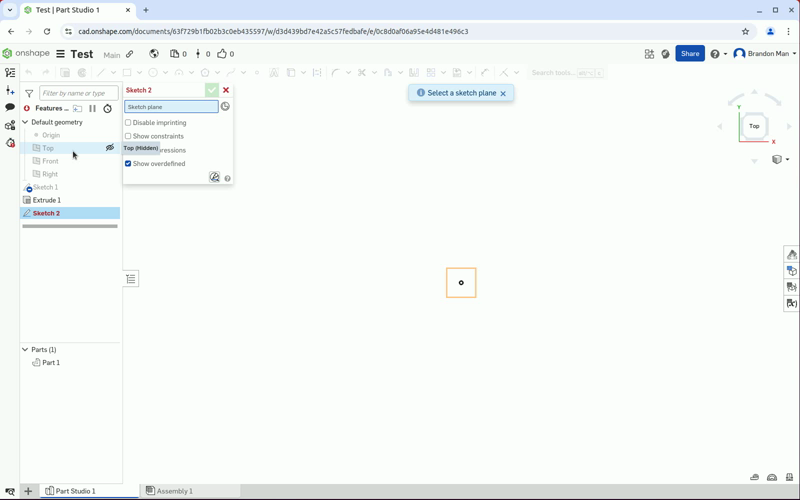
click(73, 150)
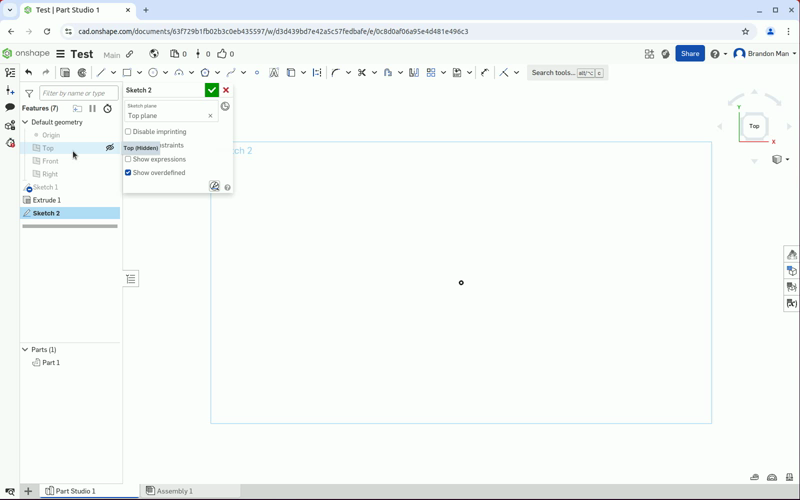
mouse_move(73, 352)
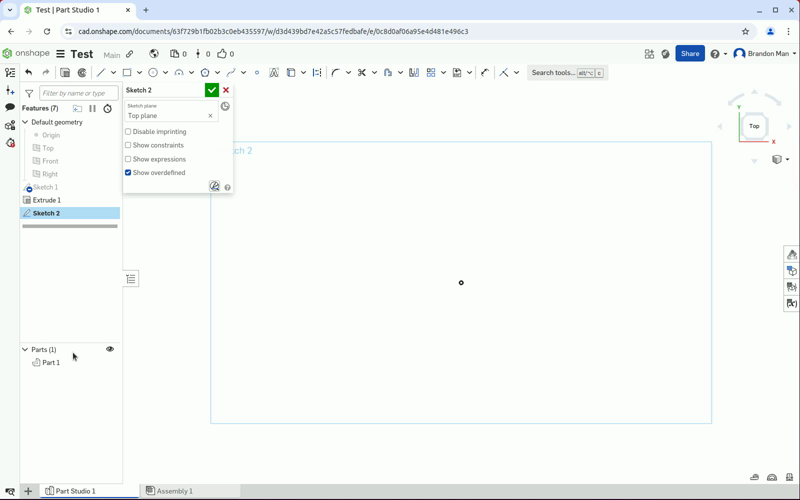
key(y)
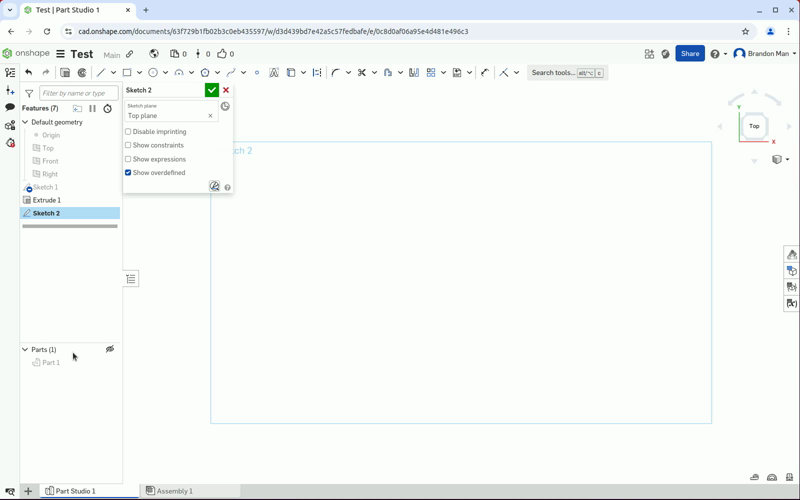
key(c)
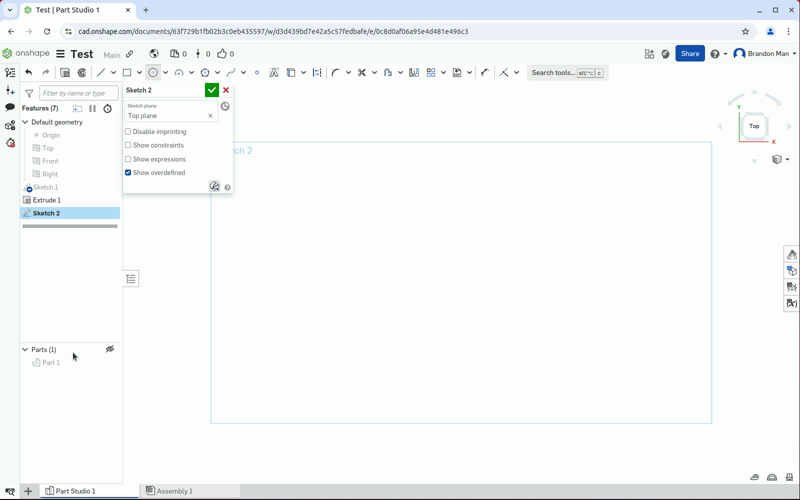
key_down(shift)
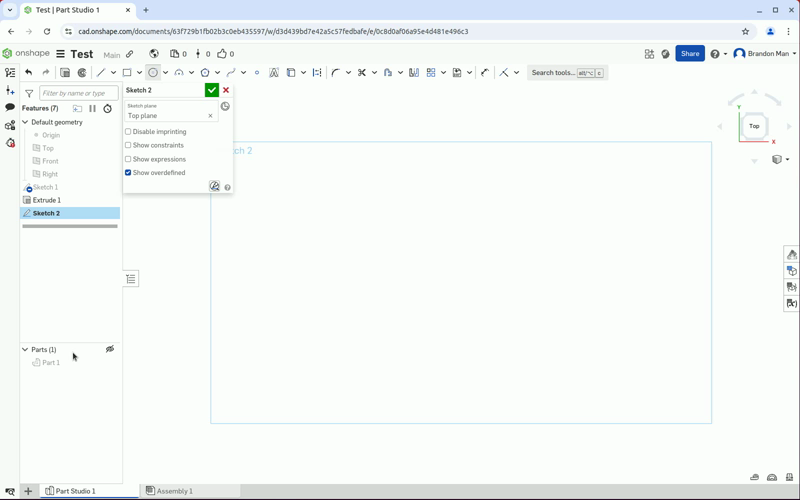
mouse_move(461, 278)
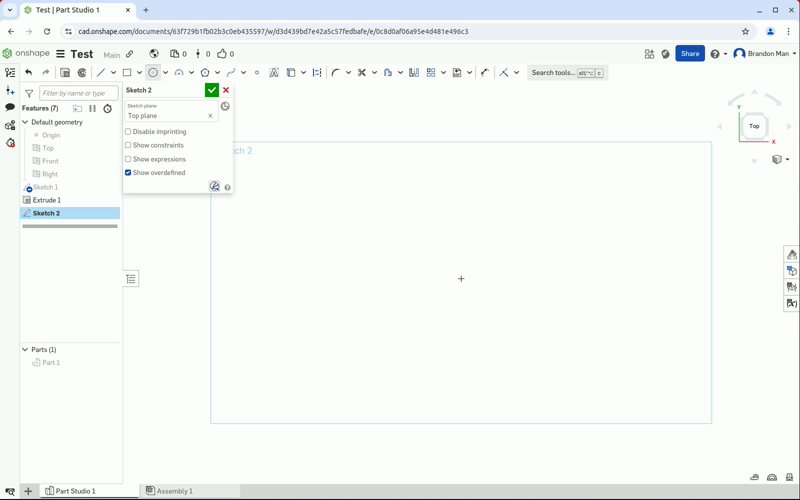
click(461, 278)
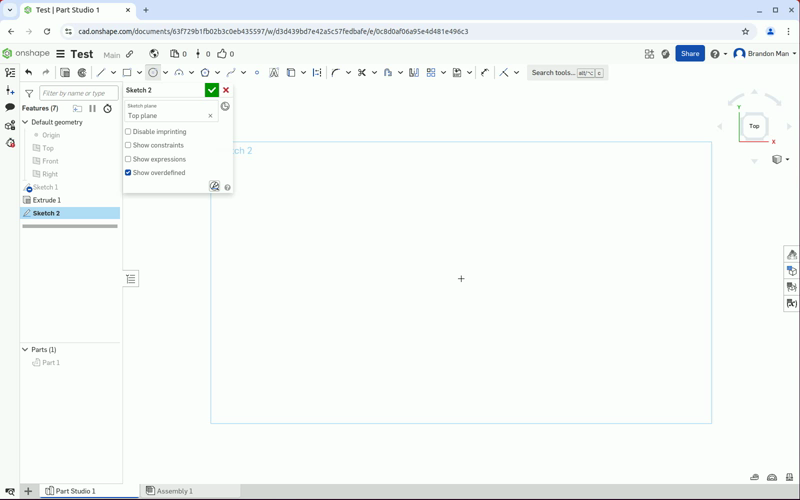
key_up(shift)
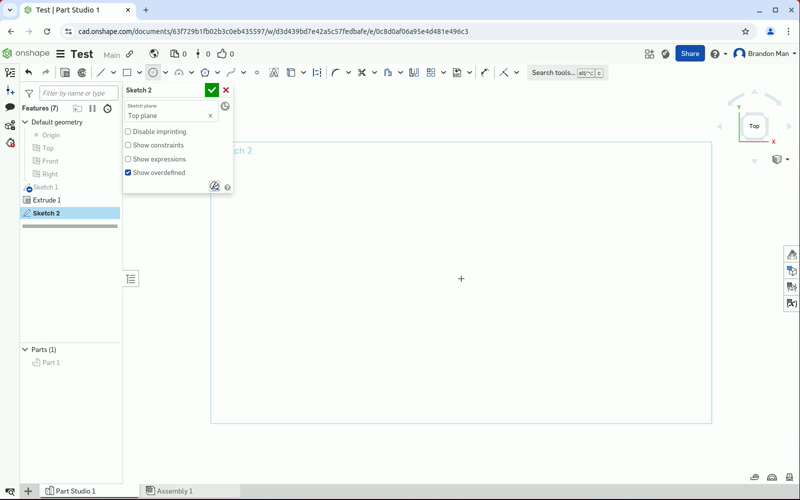
mouse_move(463, 278)
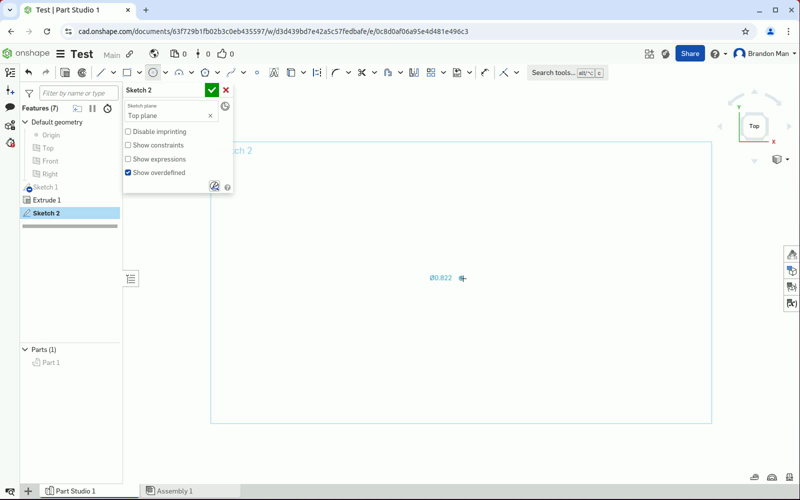
scroll(6)
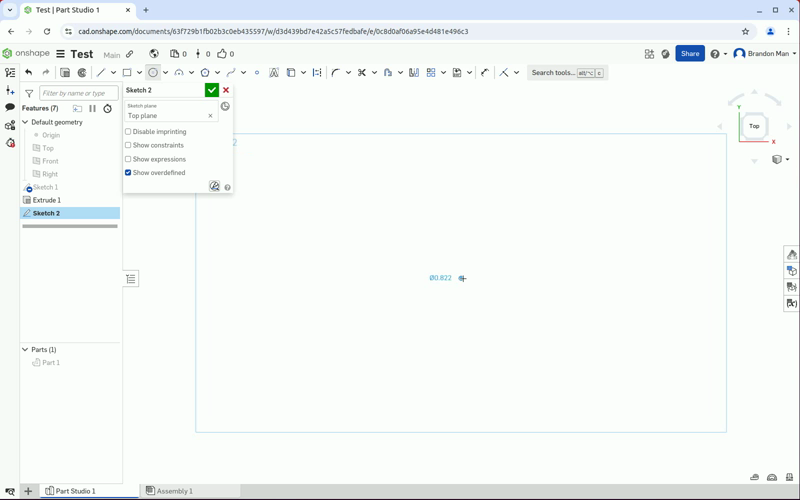
scroll(6)
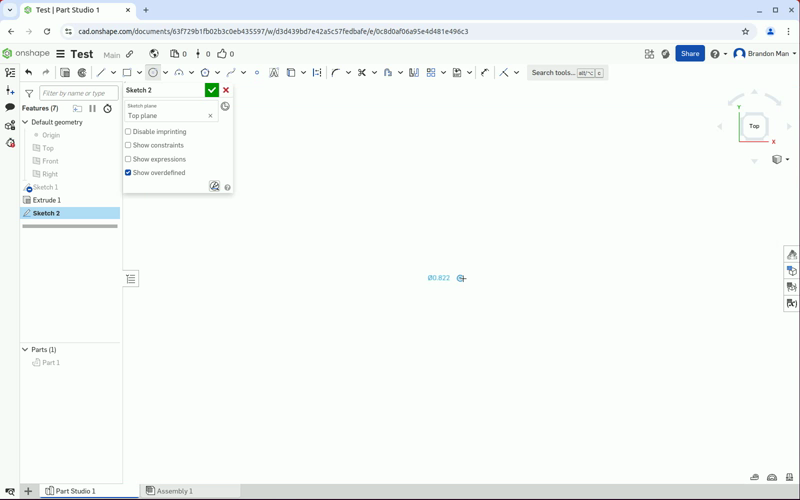
scroll(6)
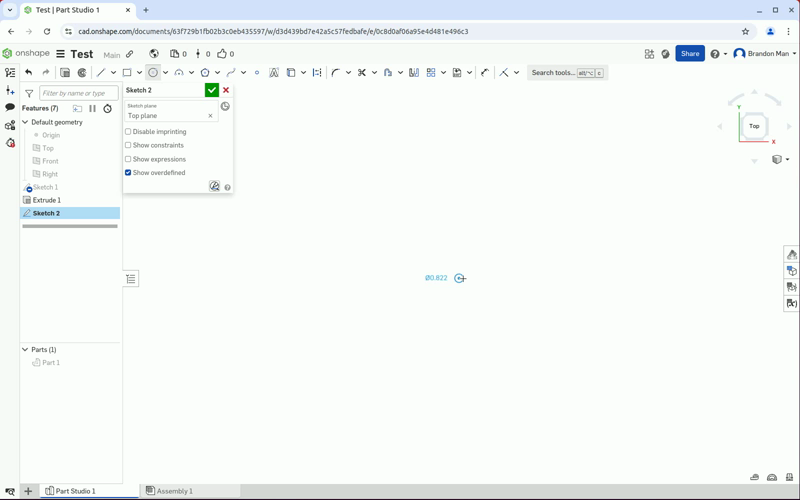
scroll(6)
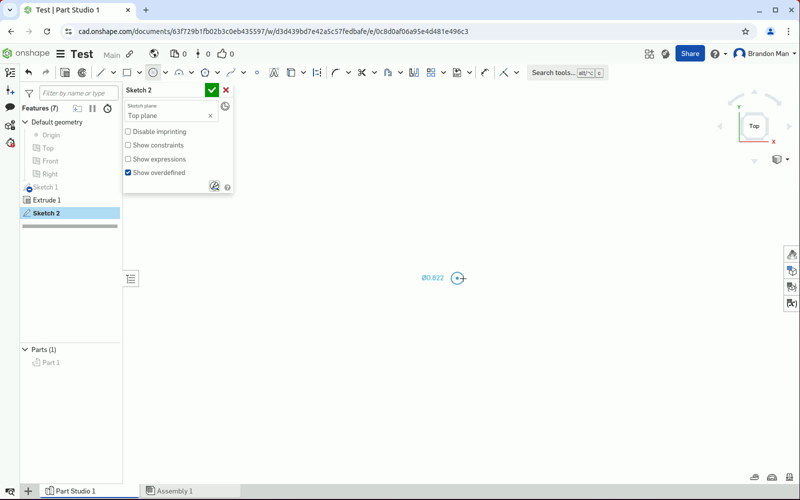
scroll(6)
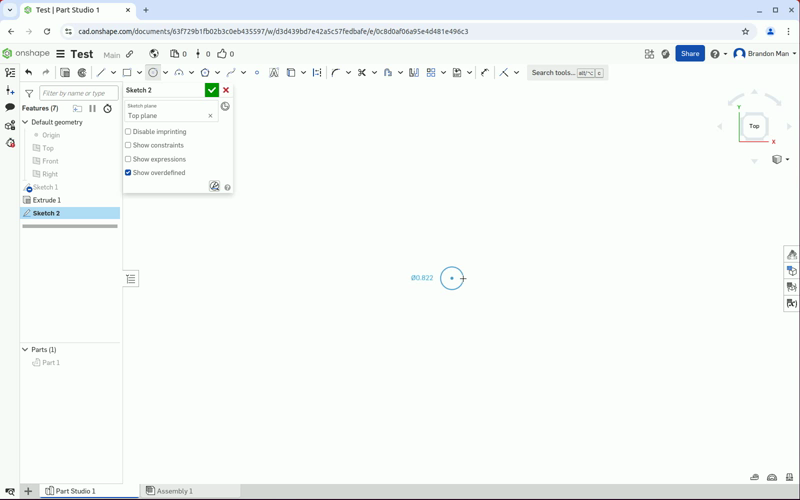
scroll(6)
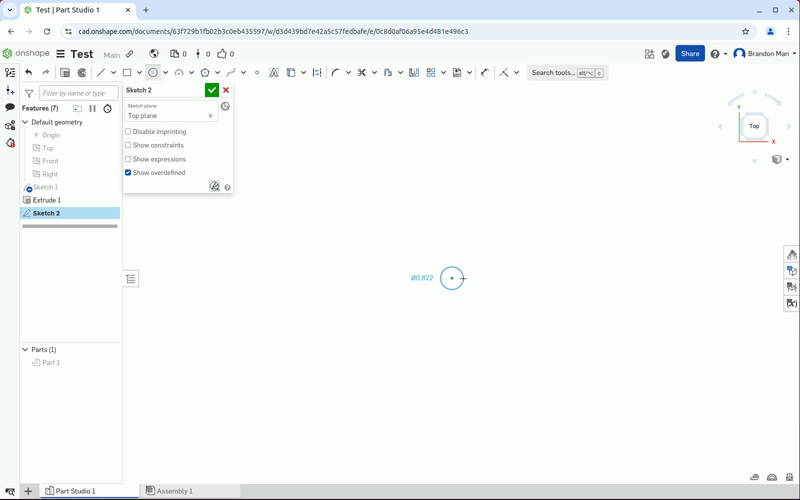
scroll(6)
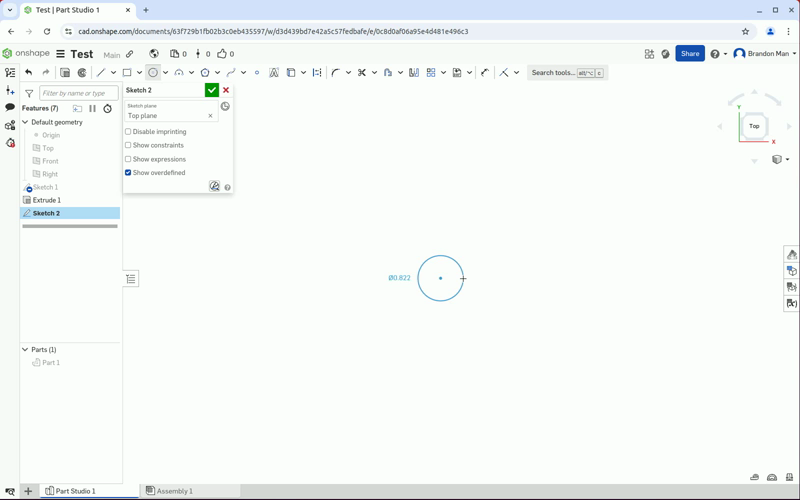
click(463, 278)
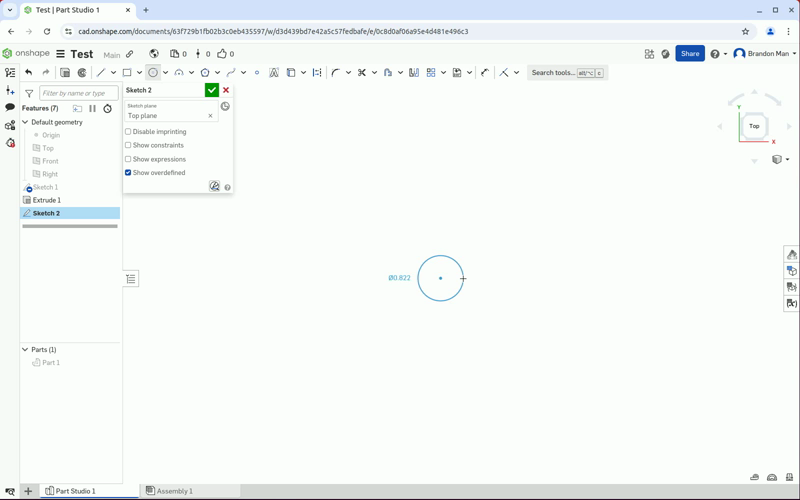
scroll(-6)
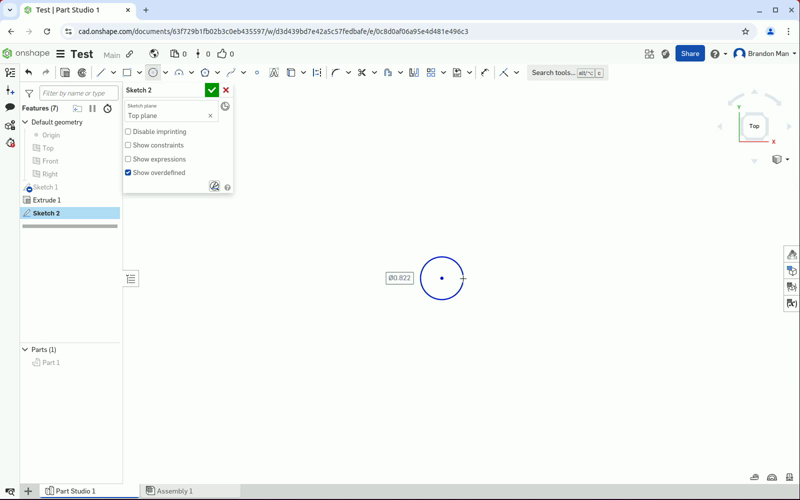
scroll(-6)
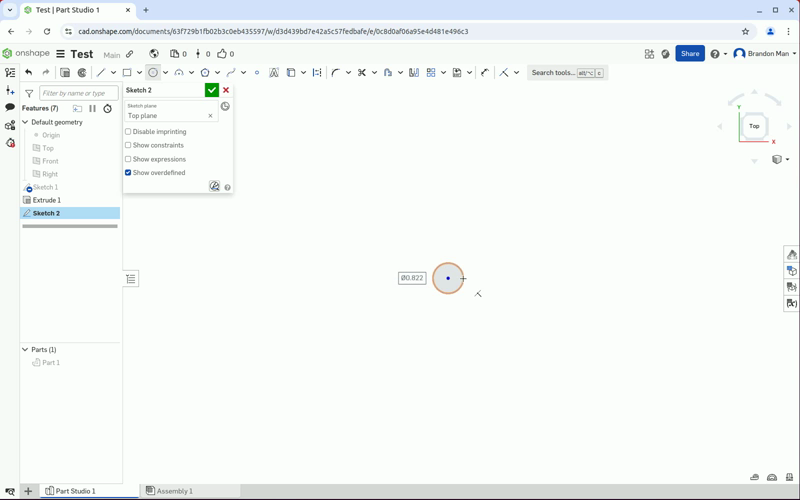
scroll(-6)
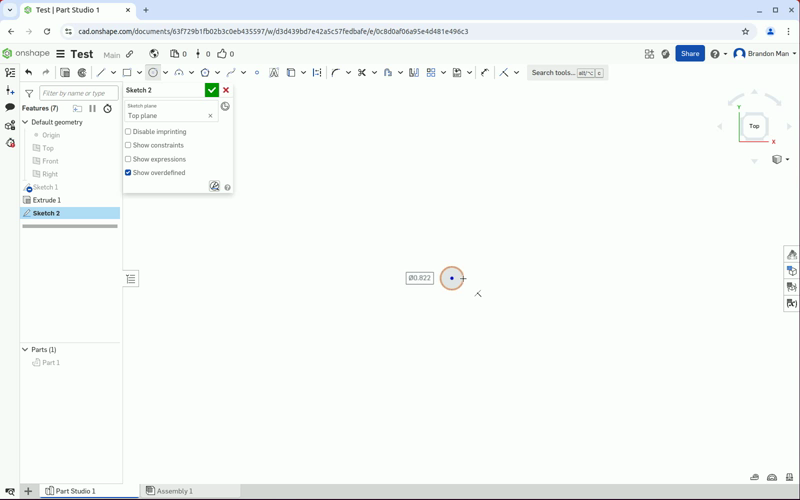
scroll(-6)
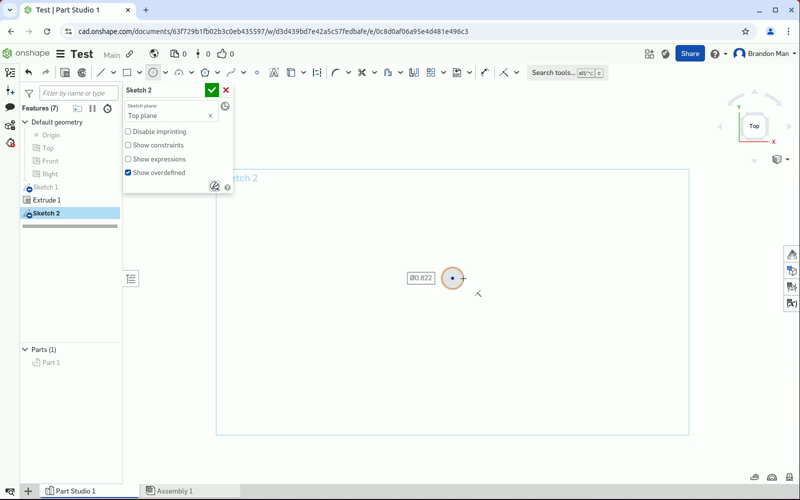
scroll(-6)
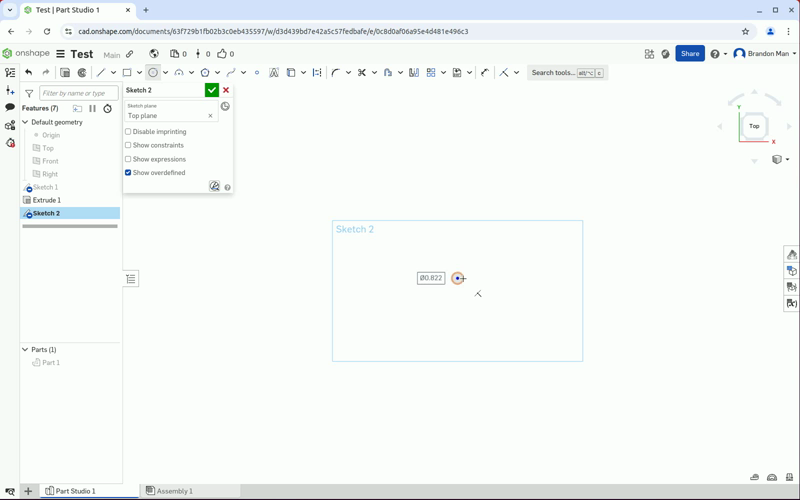
scroll(-6)
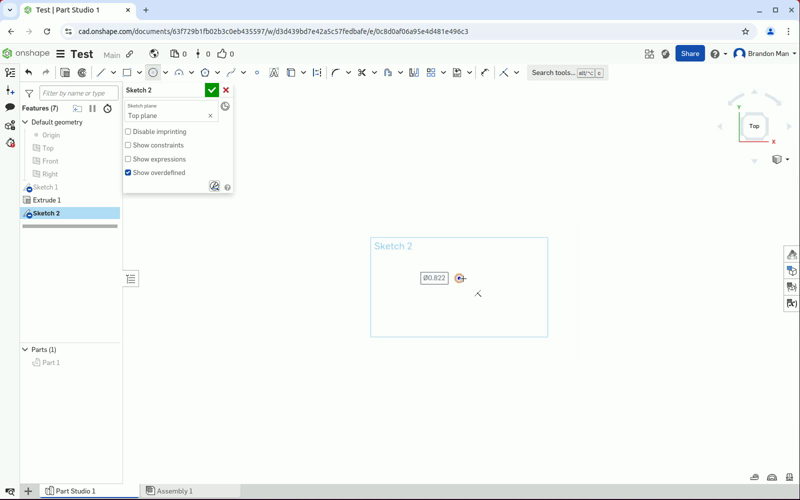
scroll(-6)
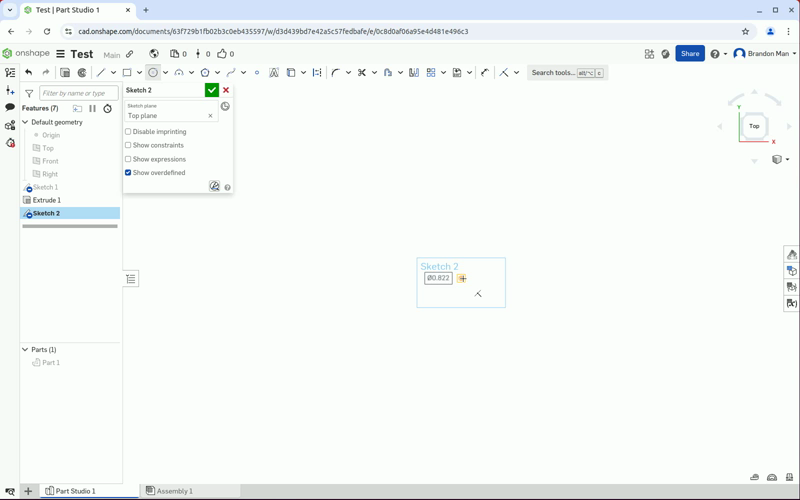
key(esc)
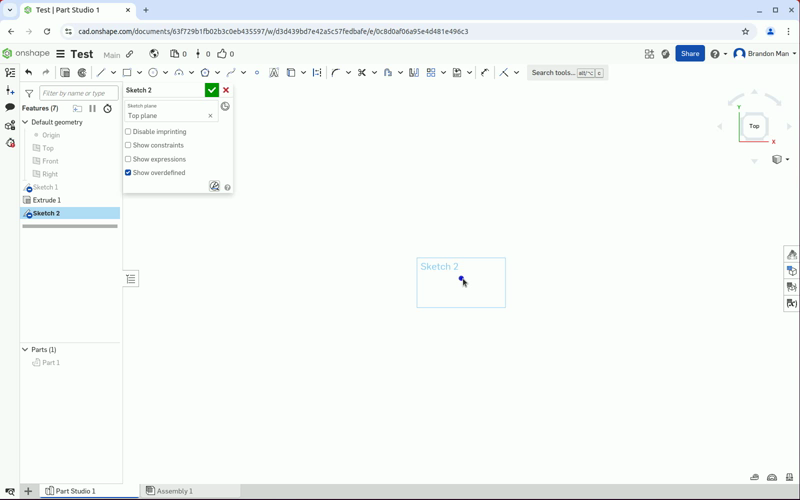
mouse_move(462, 277)
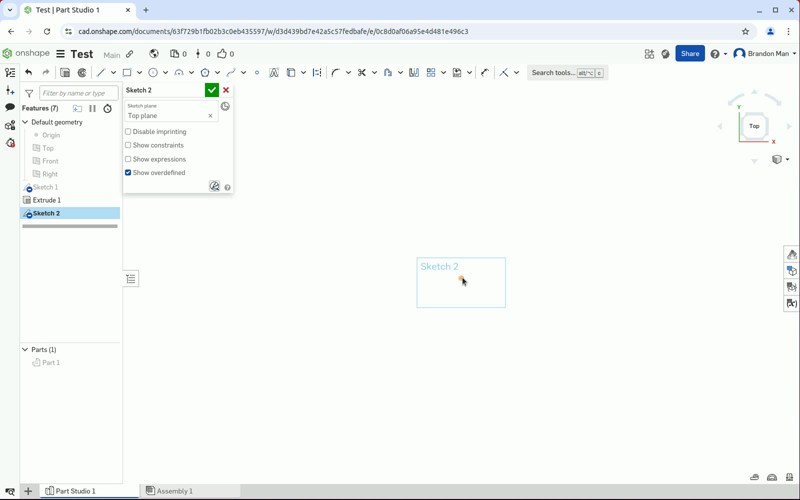
scroll(6)
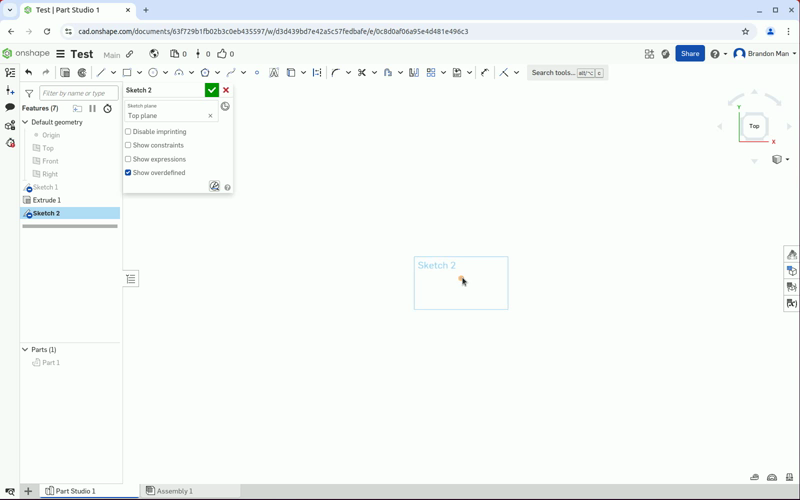
scroll(6)
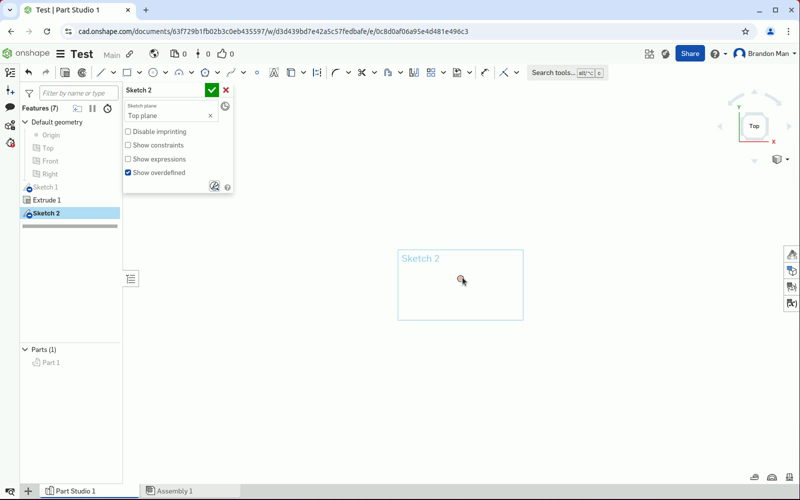
scroll(6)
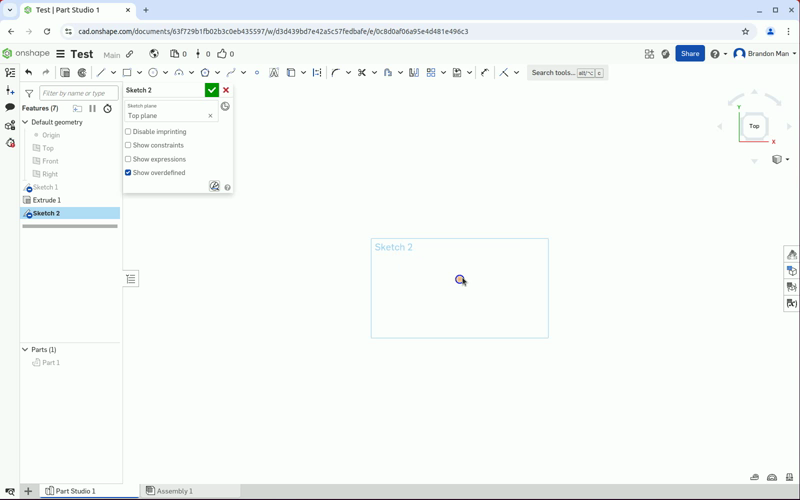
scroll(6)
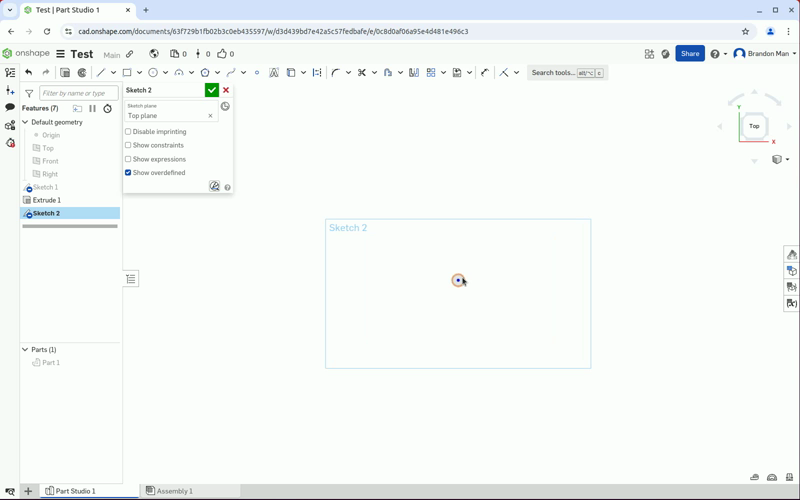
scroll(6)
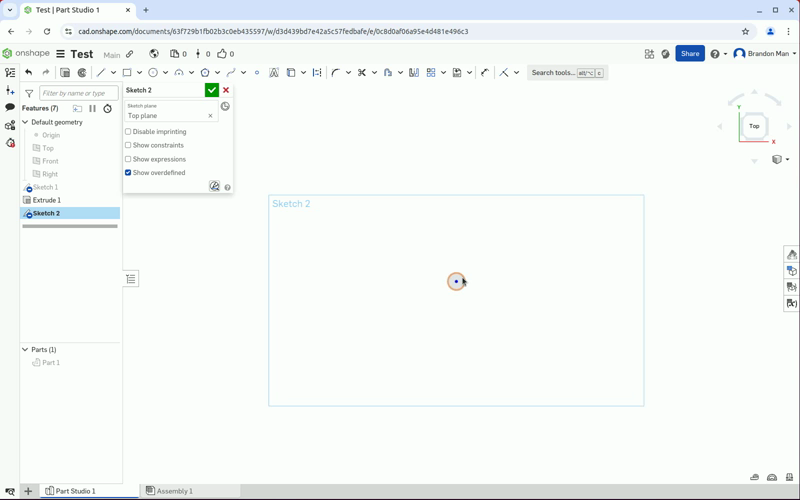
scroll(6)
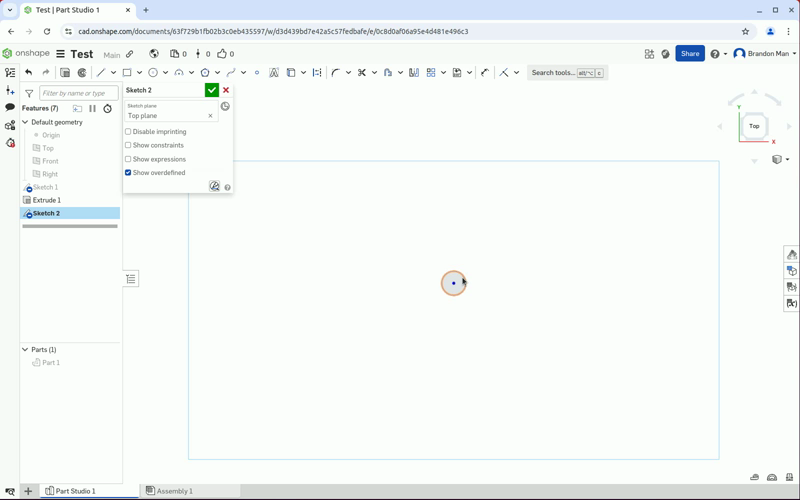
scroll(6)
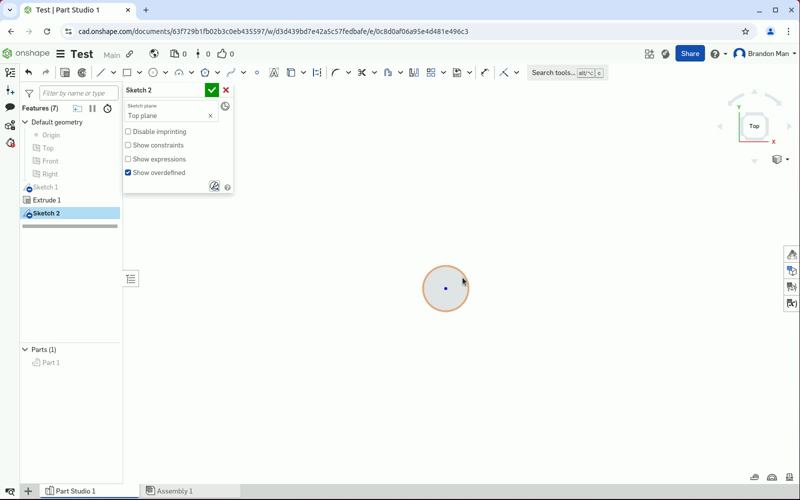
click(462, 277)
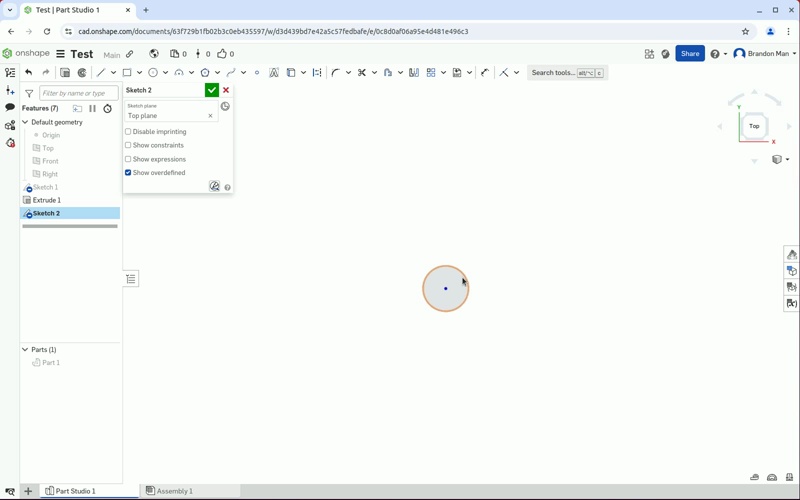
scroll(-6)
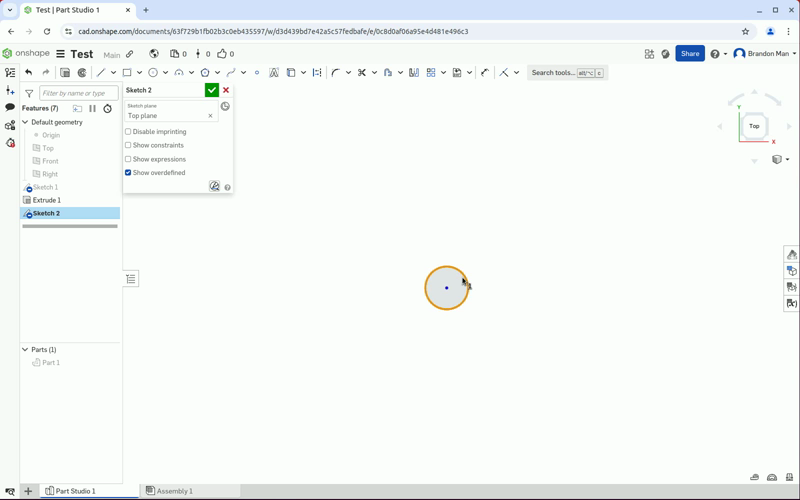
scroll(-6)
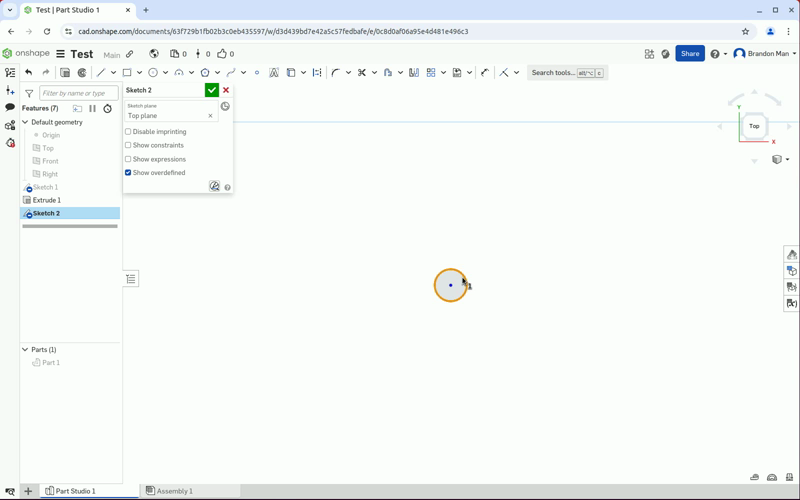
scroll(-6)
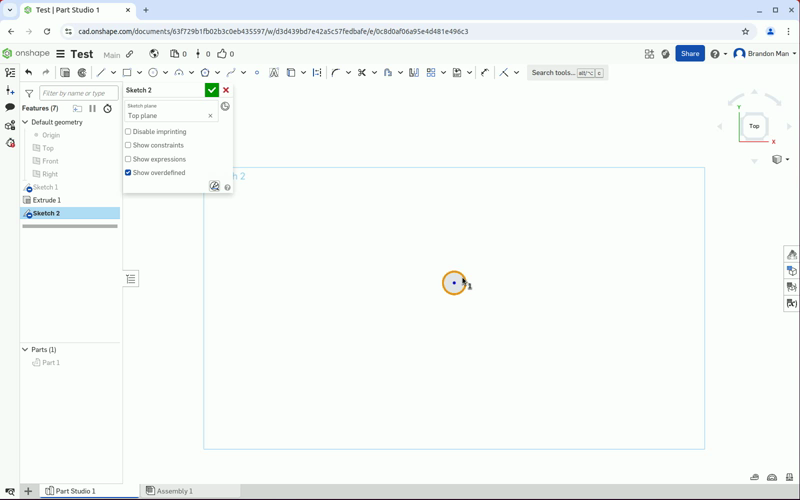
scroll(-6)
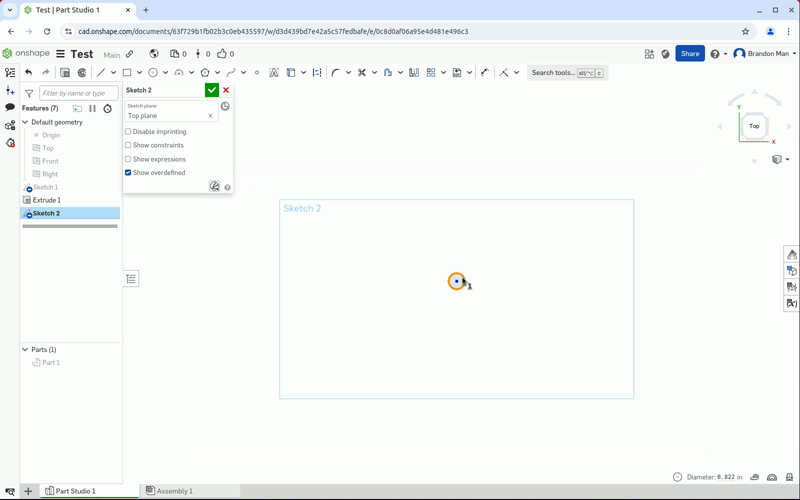
scroll(-6)
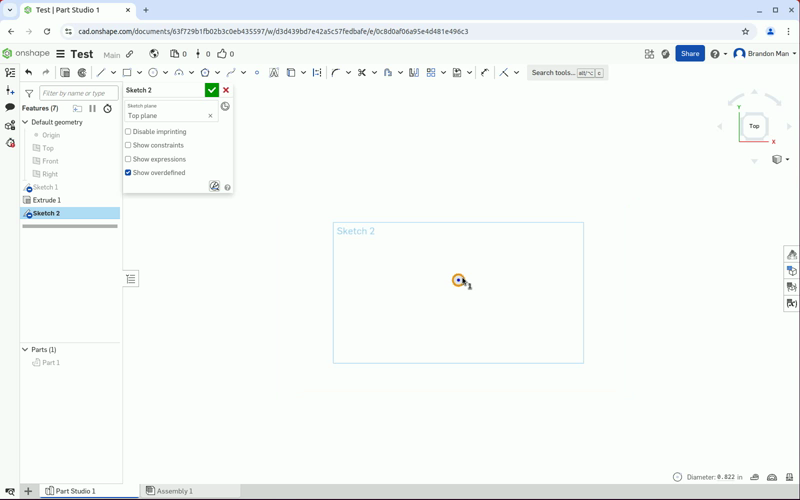
scroll(-6)
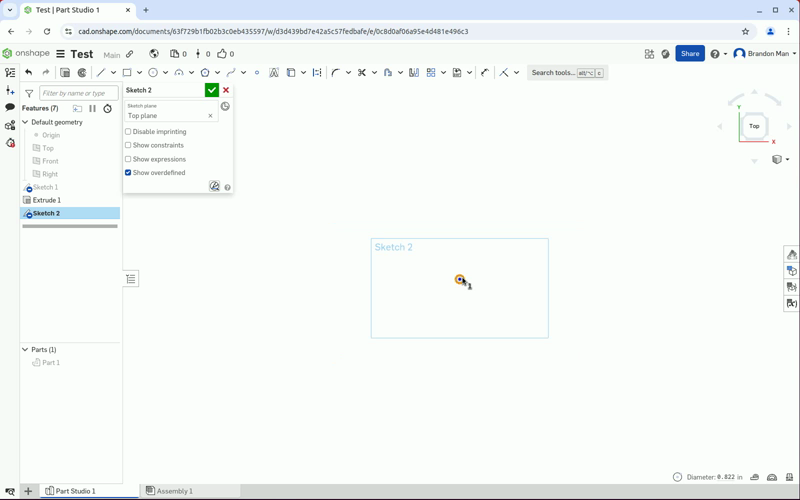
scroll(-6)
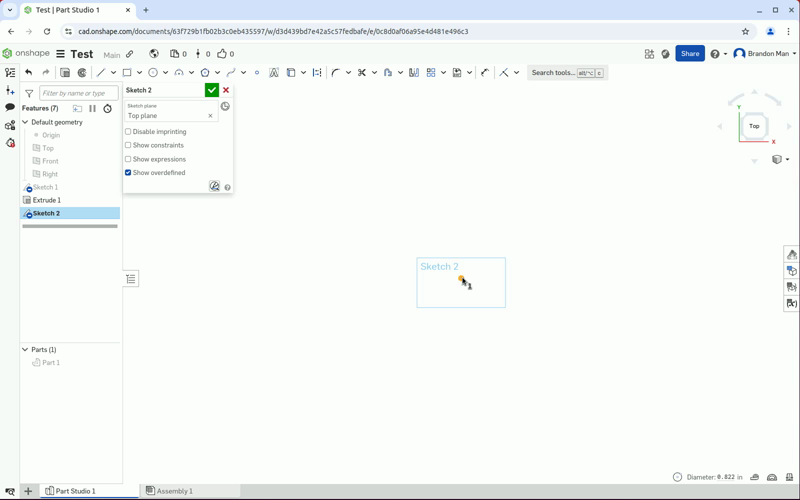
mouse_move(73, 352)
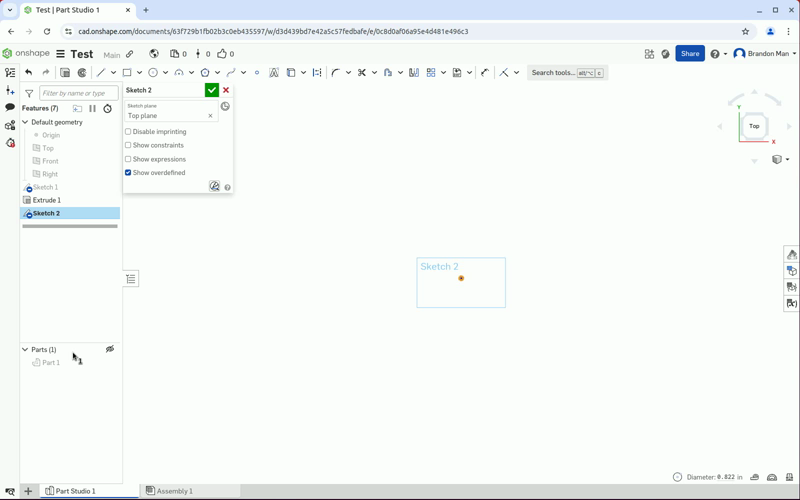
key(shift+y)
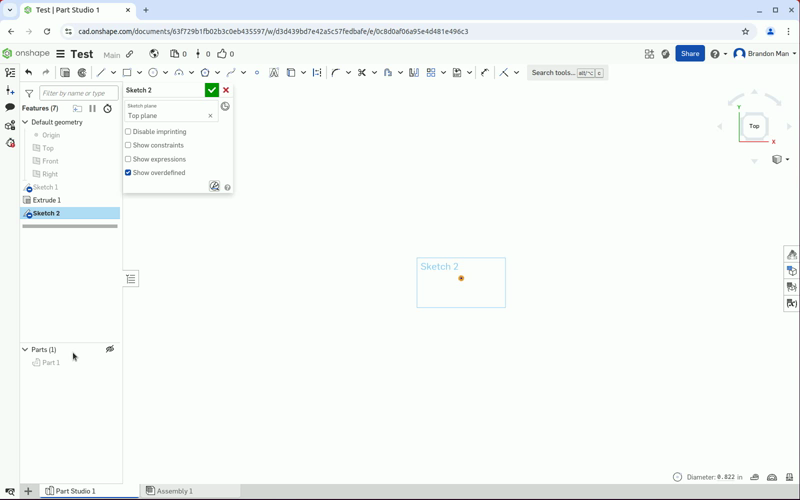
key(shift+e)
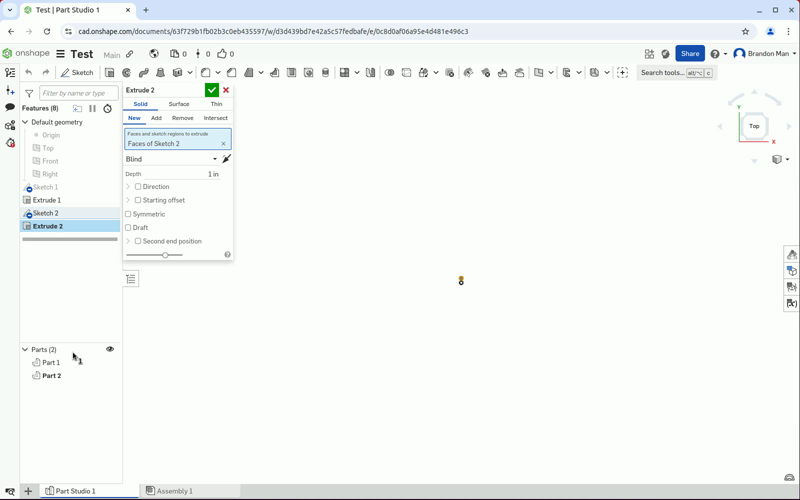
mouse_move(143, 106)
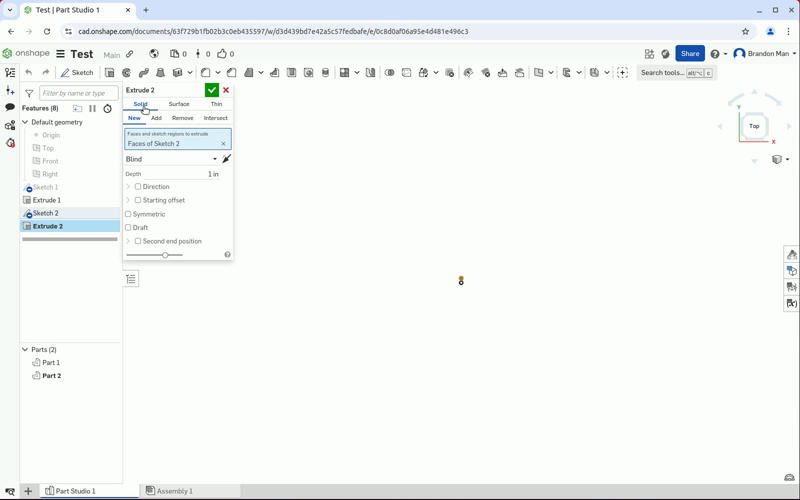
click(143, 106)
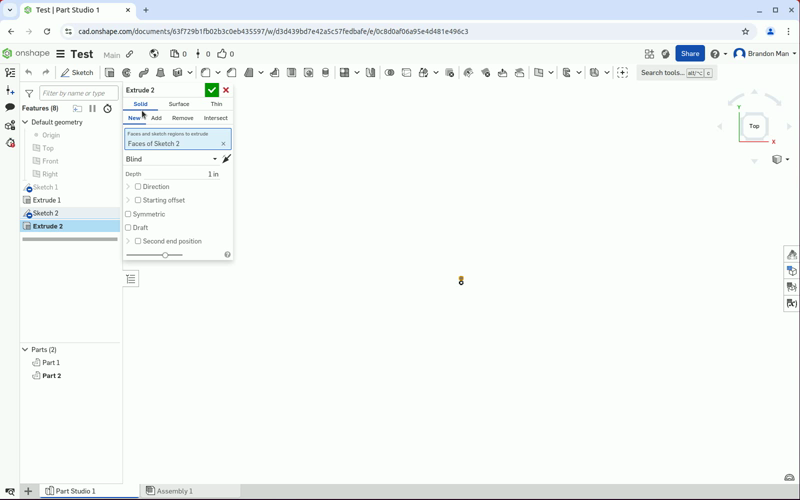
mouse_move(137, 120)
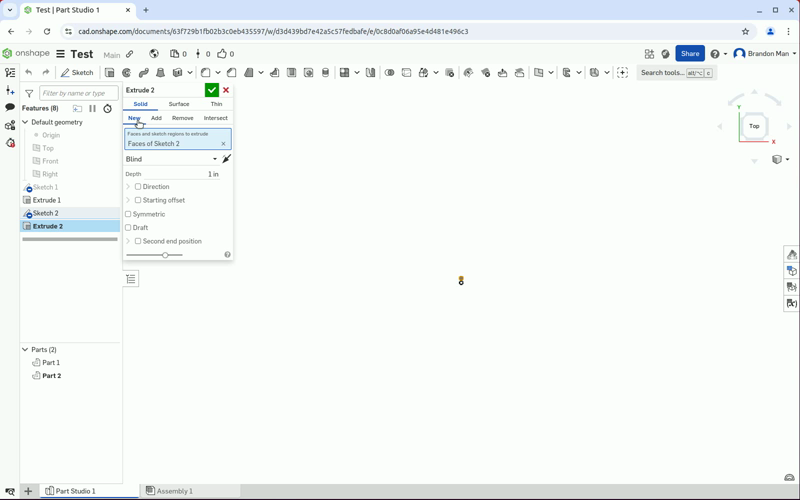
click(137, 120)
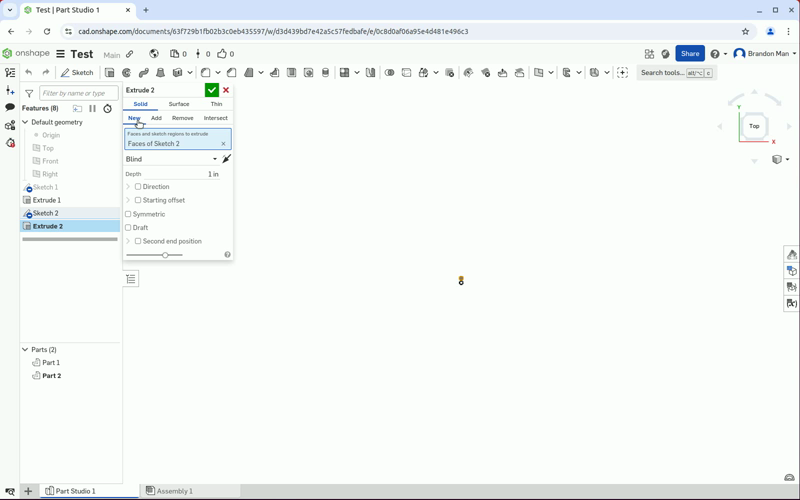
key(tab, 4)
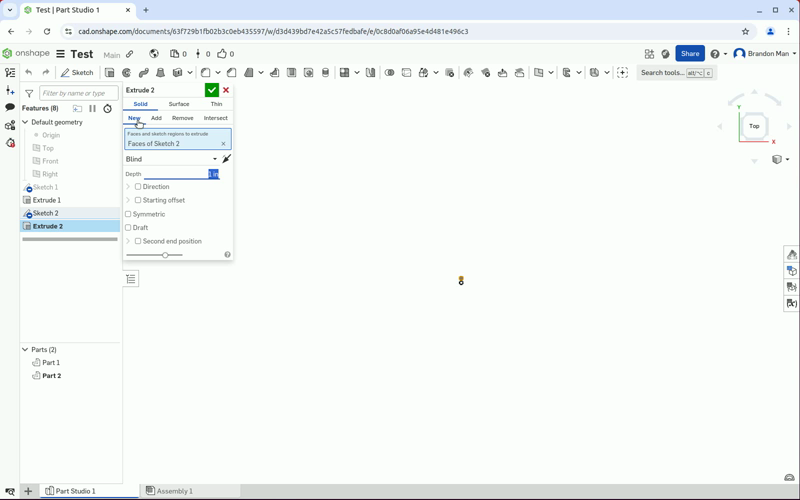
text(21.905)
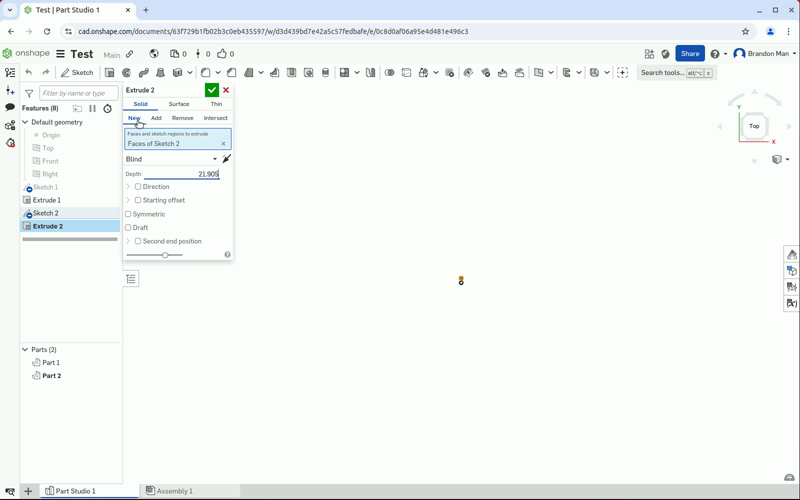
key(enter)
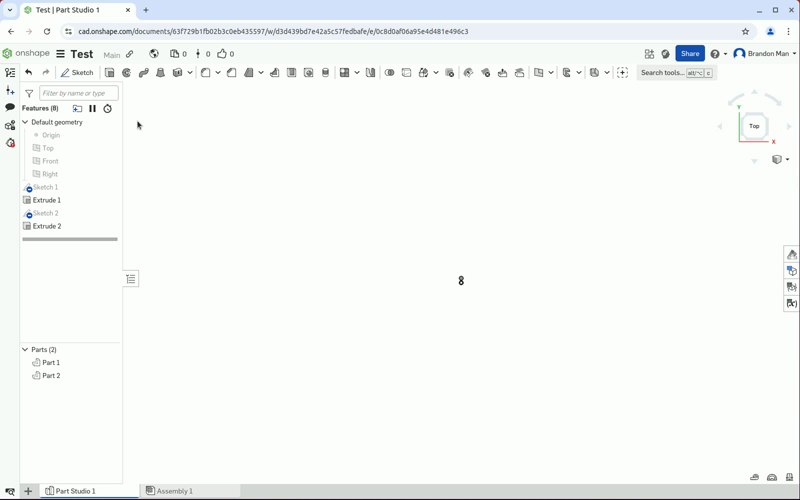
key(shift+h)
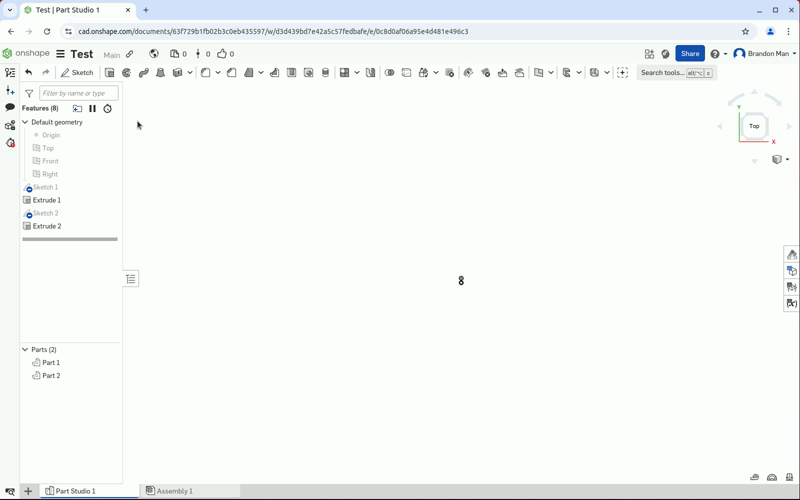
key(shift+h)
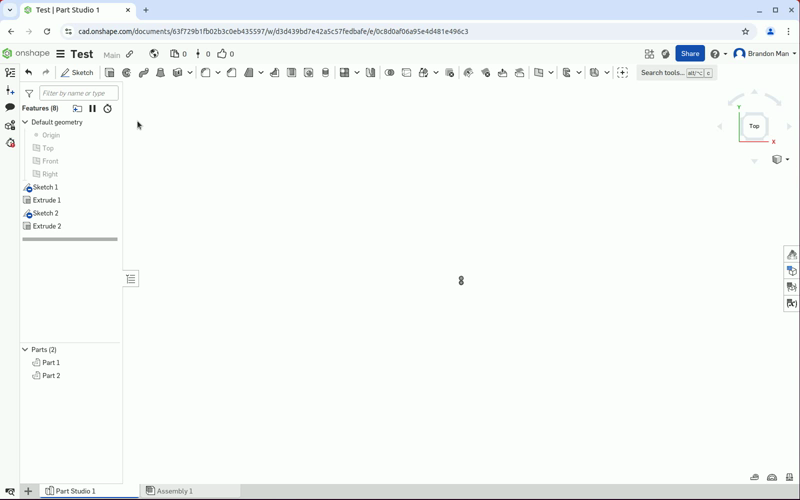
key(shift+7)
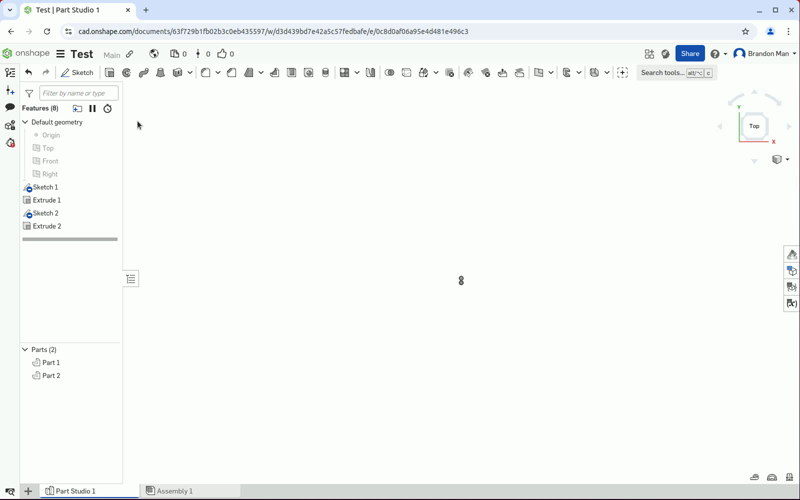
key(up, 3)
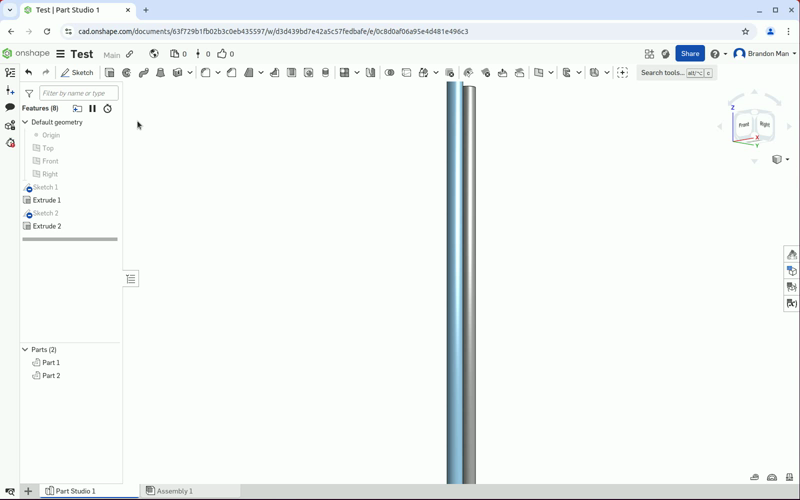
key(left, 3)
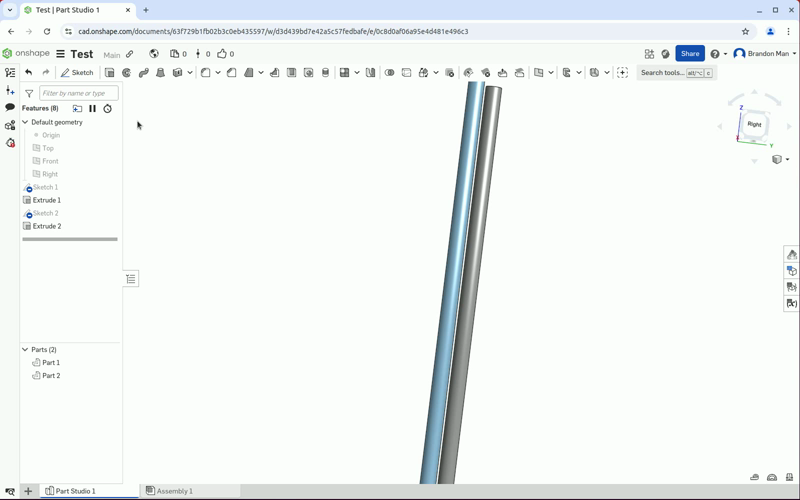
key(right, 3)
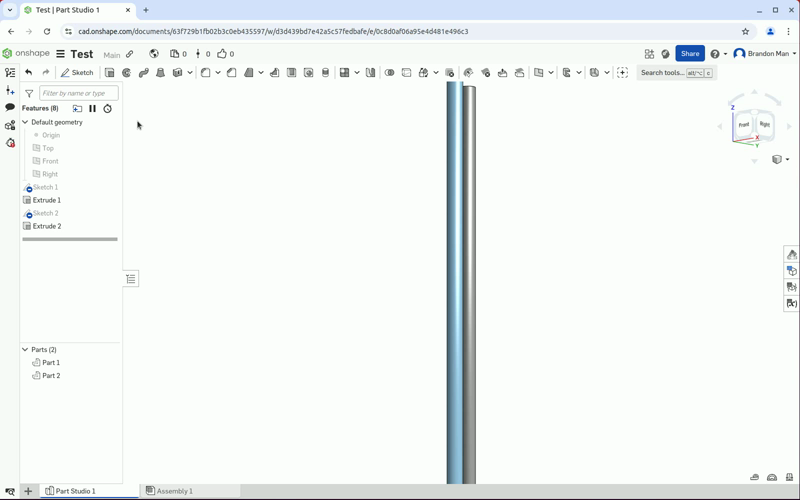
key(down, 3)
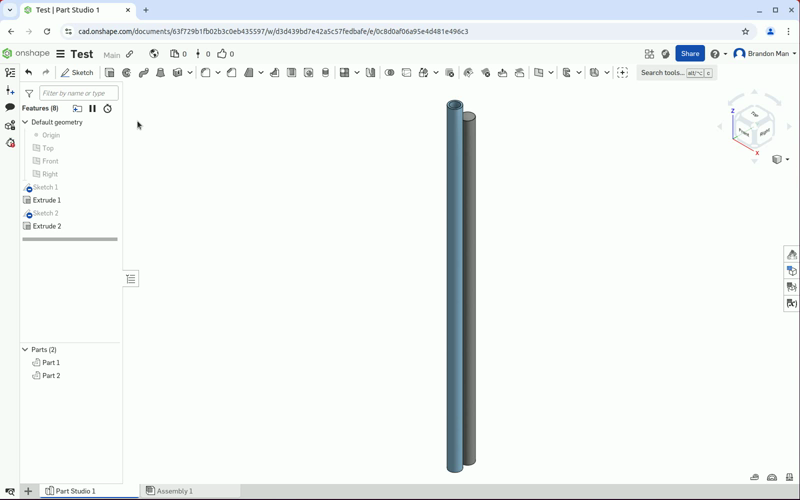
mouse_move(73, 189)
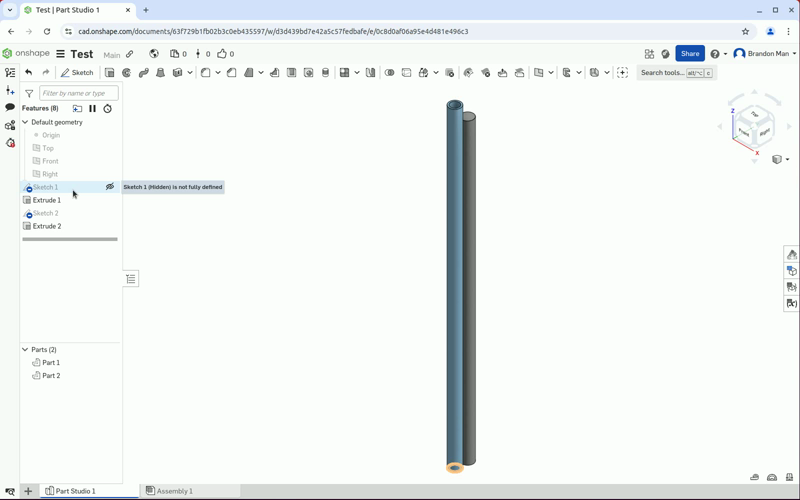
click(73, 189)